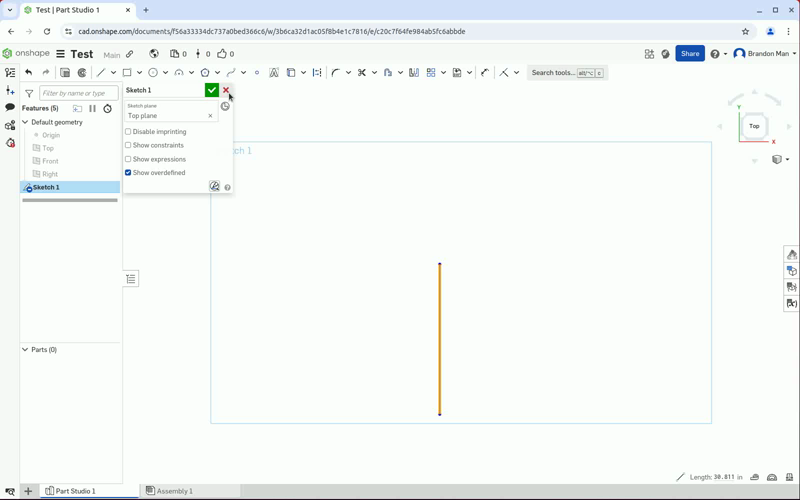
key(shift+h)
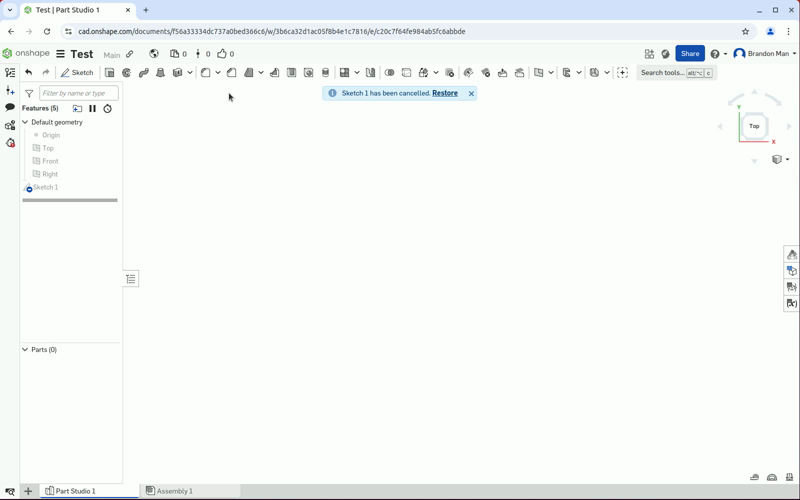
mouse_move(73, 352)
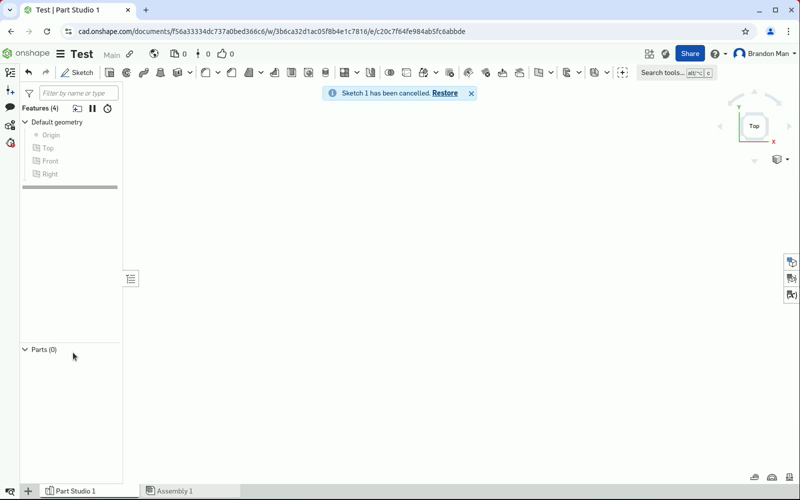
key(y)
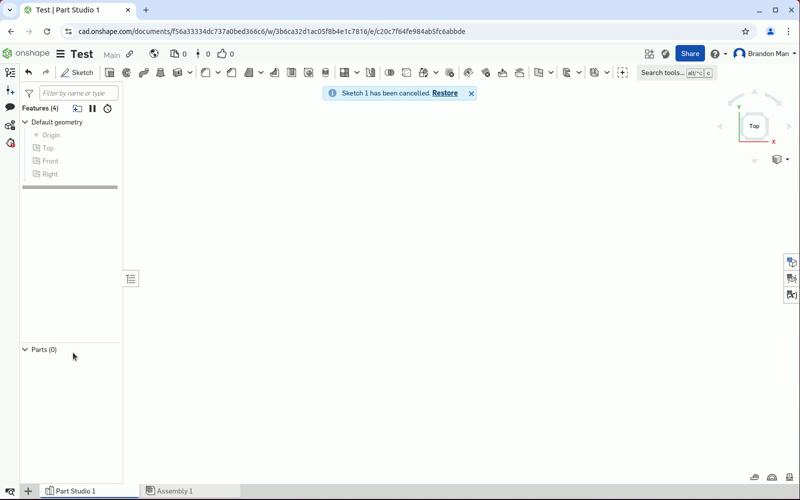
key(shift+p)
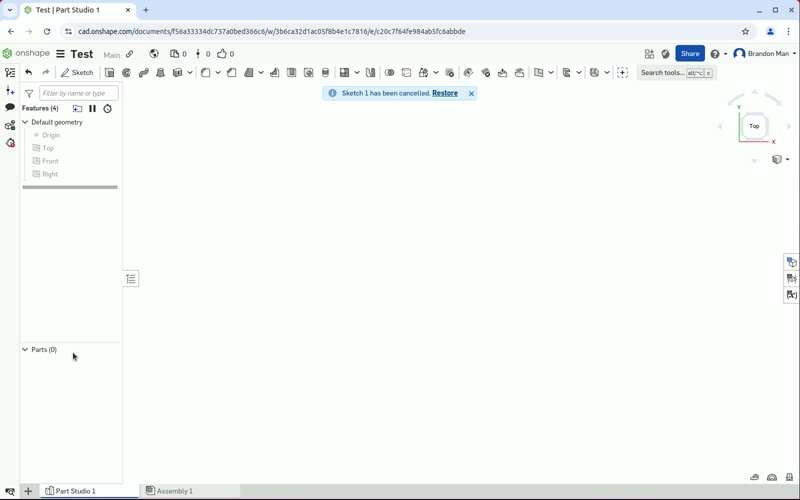
key(space)
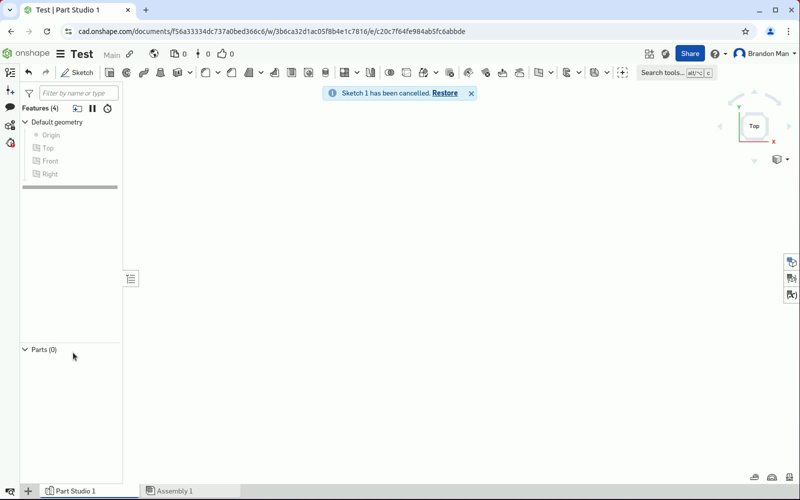
key_down(shift)
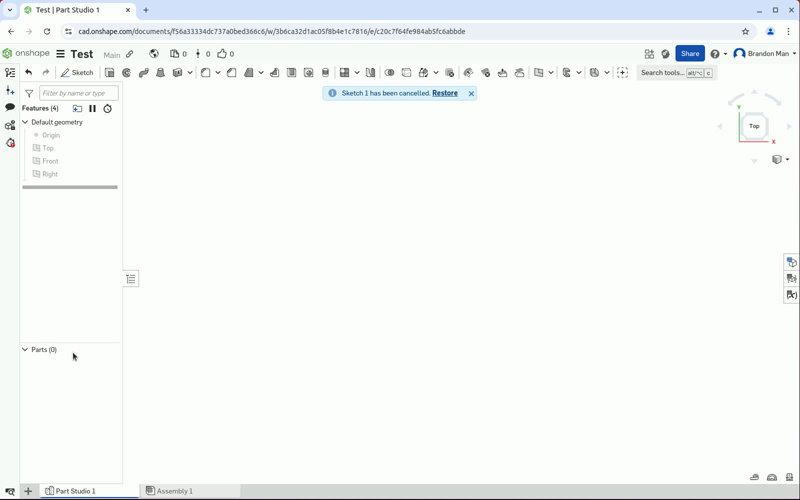
key(up)
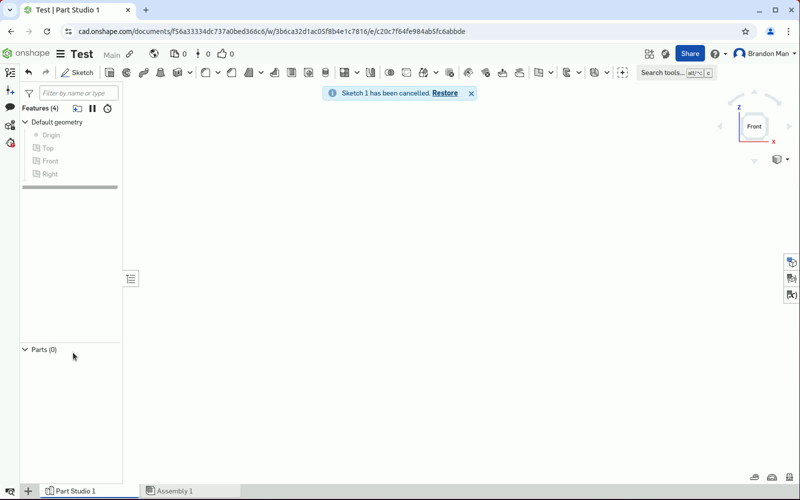
key_up(shift)
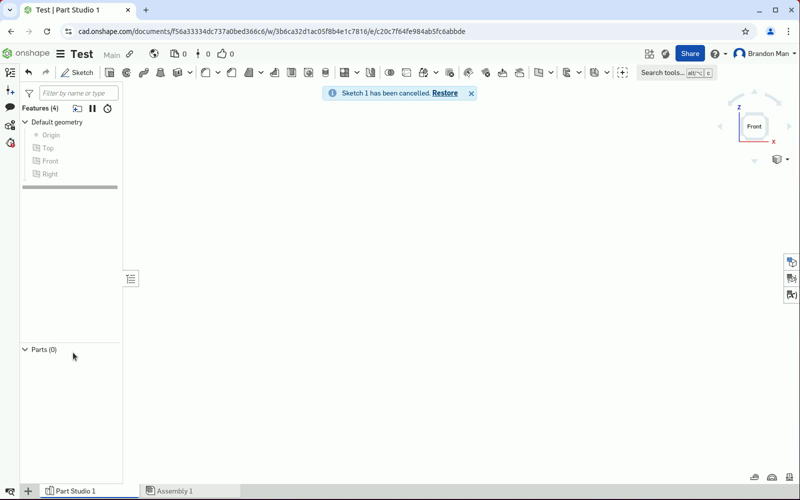
mouse_move(73, 352)
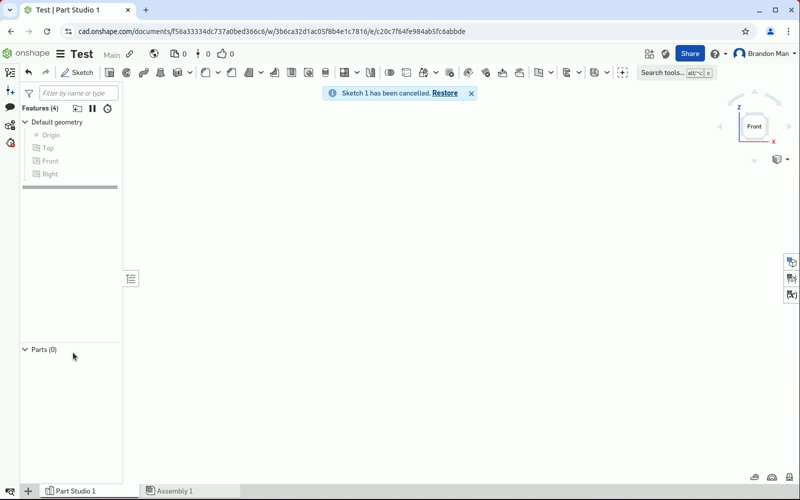
key(shift+y)
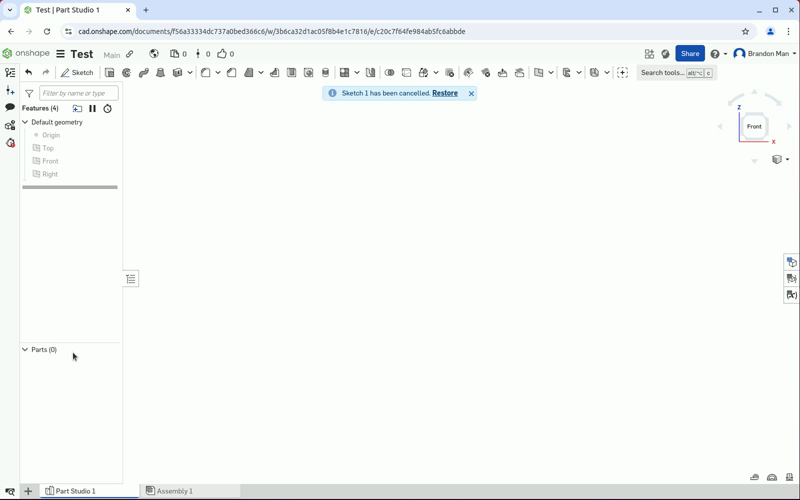
key(shift+s)
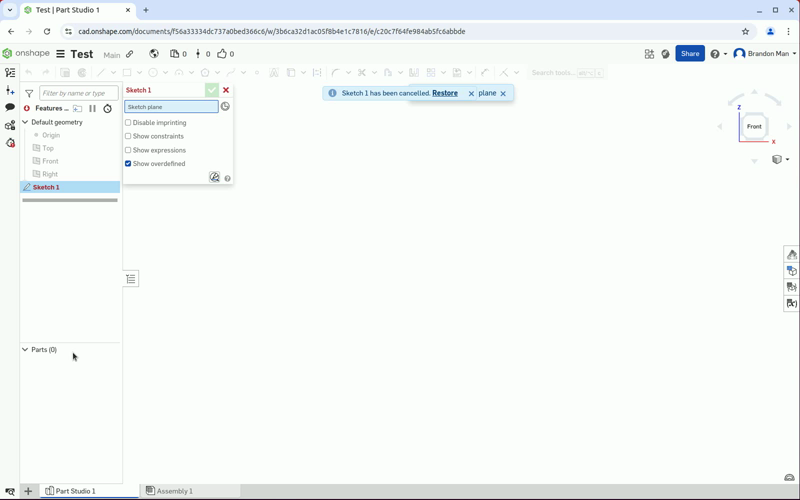
mouse_move(73, 163)
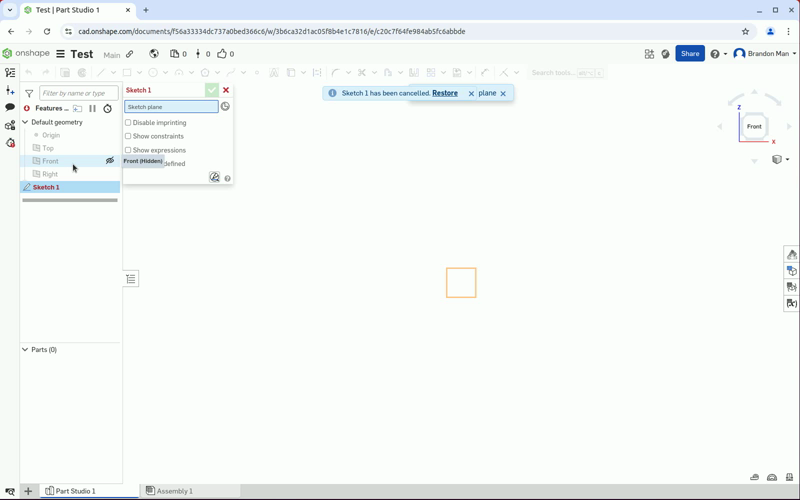
click(73, 163)
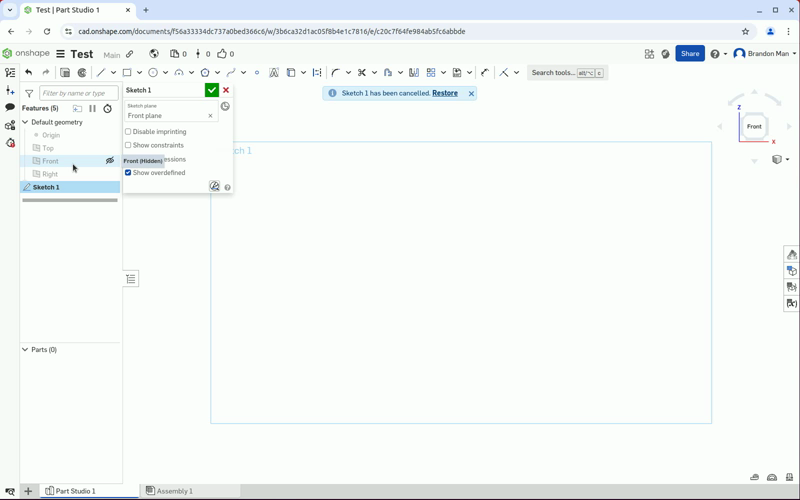
mouse_move(73, 352)
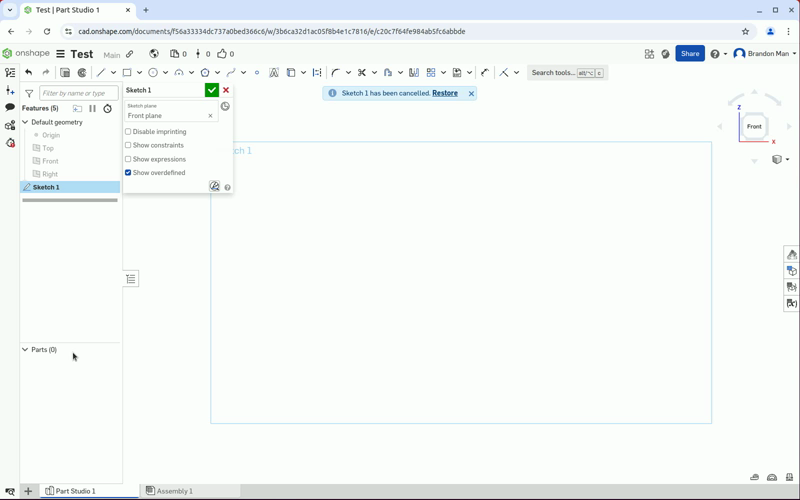
key(y)
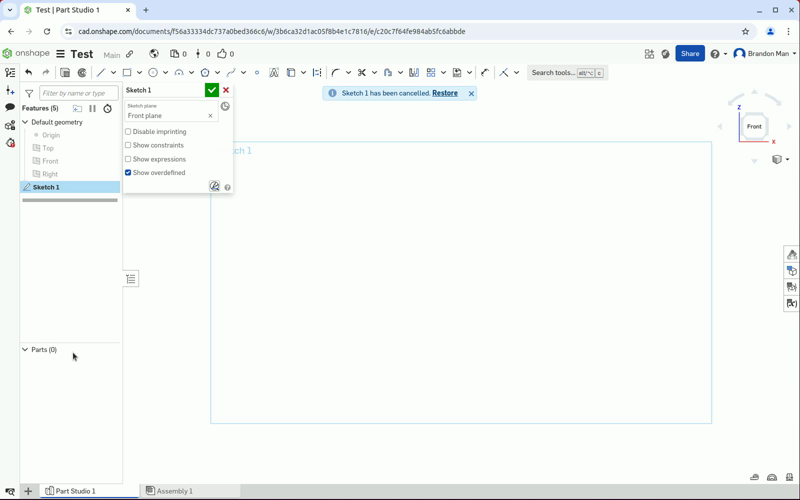
key(c)
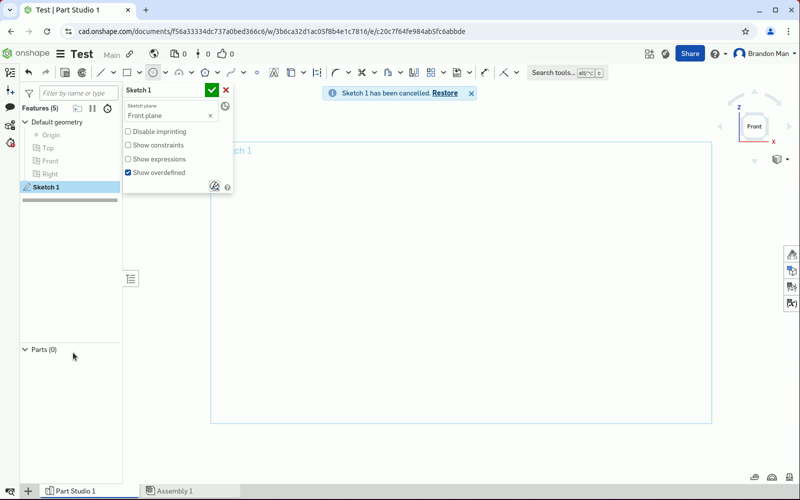
key_down(shift)
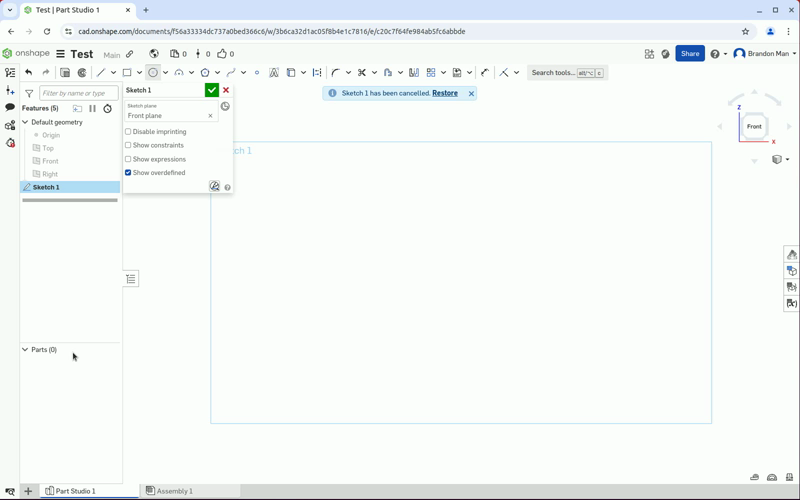
mouse_move(461, 282)
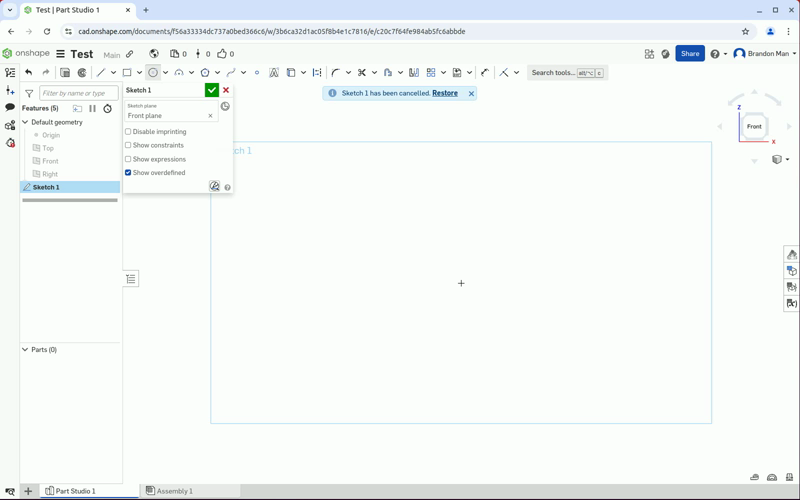
click(461, 282)
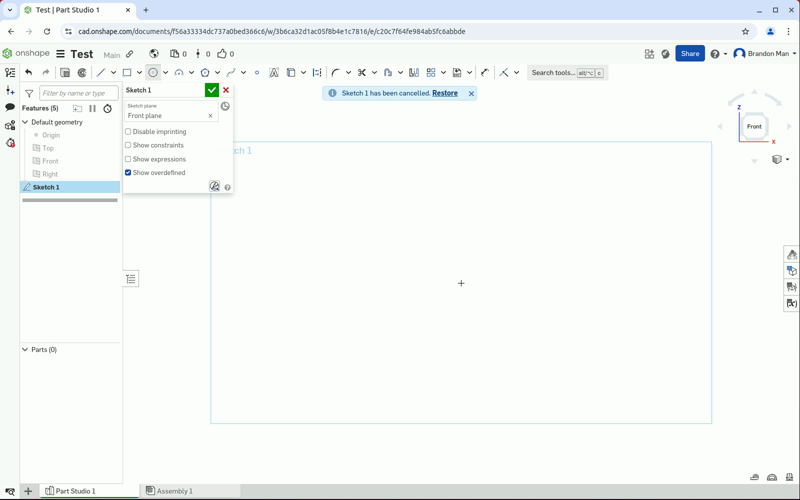
key_up(shift)
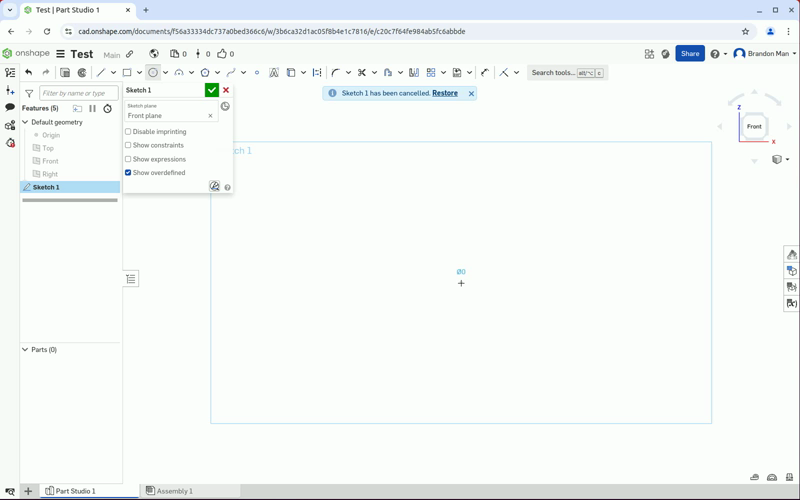
mouse_move(489, 282)
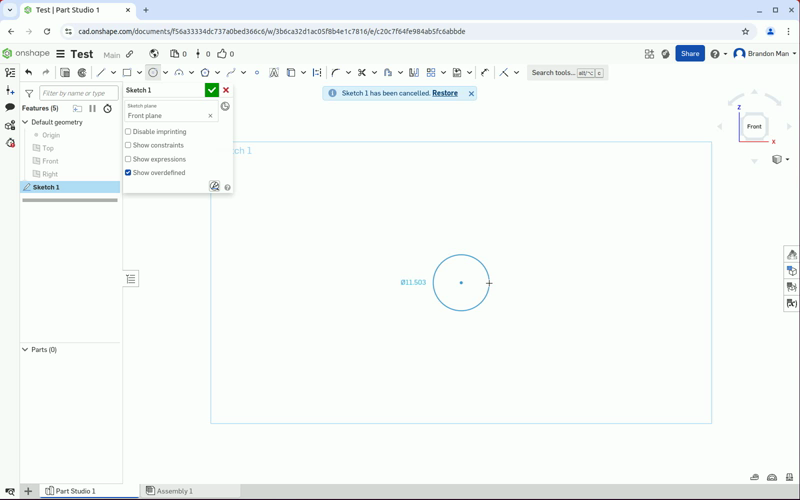
click(489, 282)
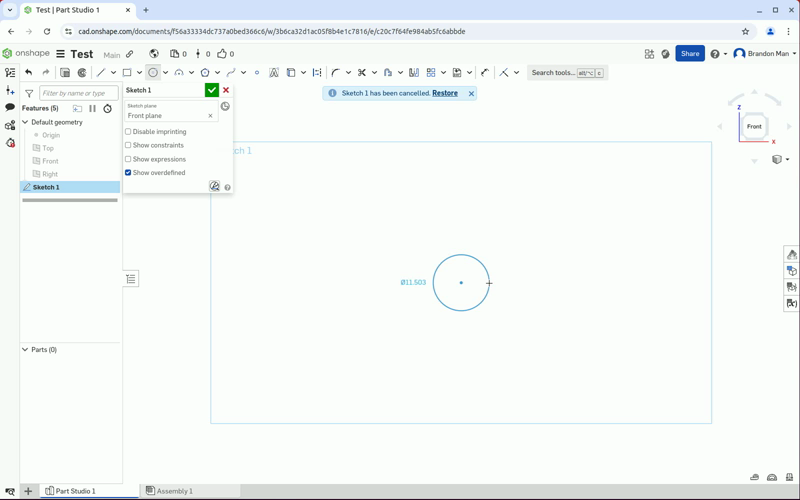
key(esc)
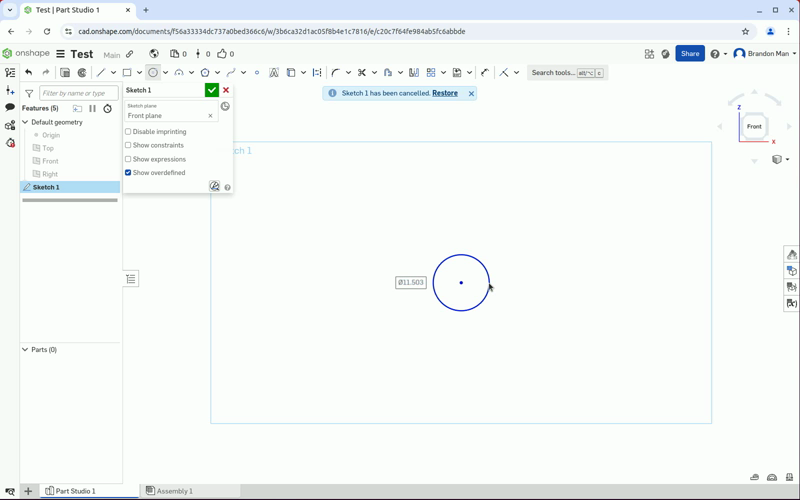
key(c)
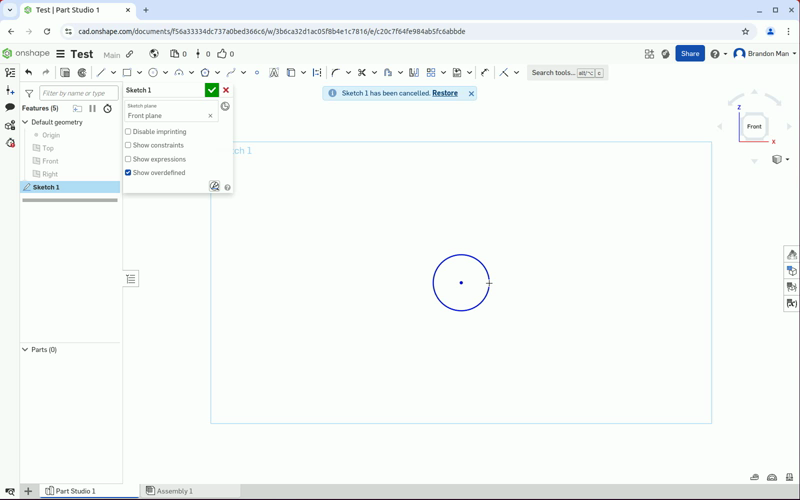
key_down(shift)
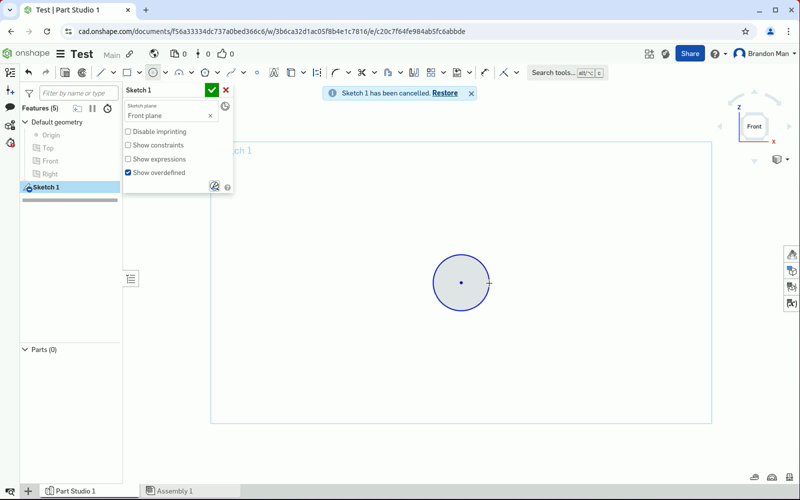
mouse_move(461, 282)
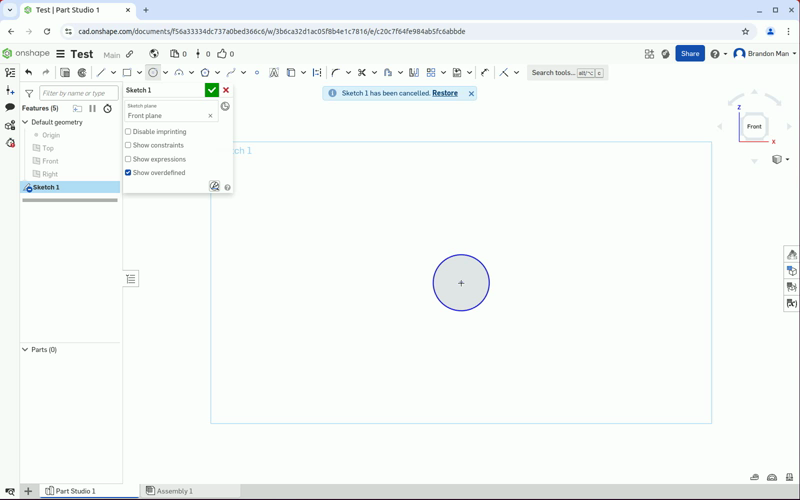
click(461, 282)
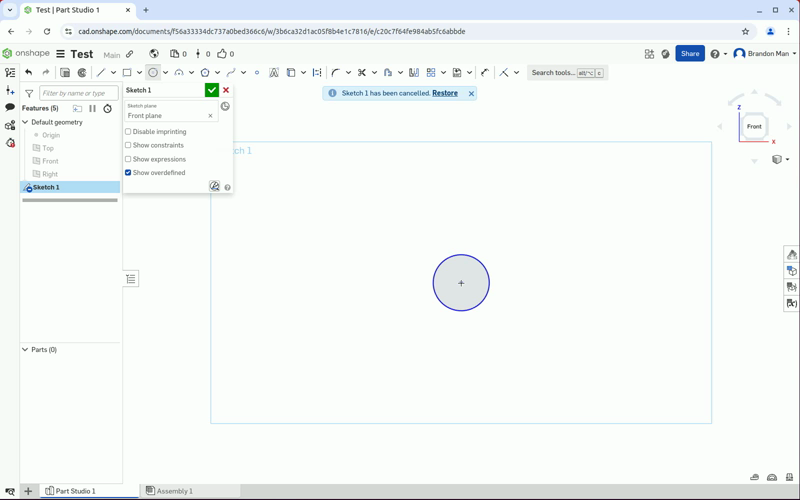
key_up(shift)
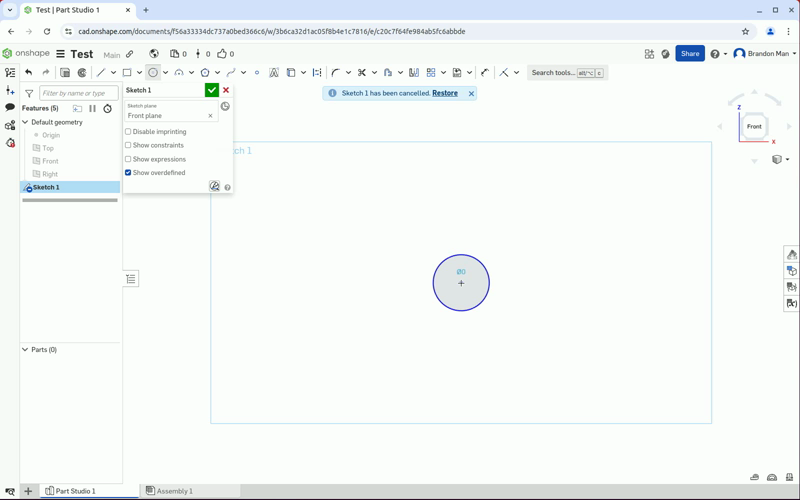
mouse_move(480, 282)
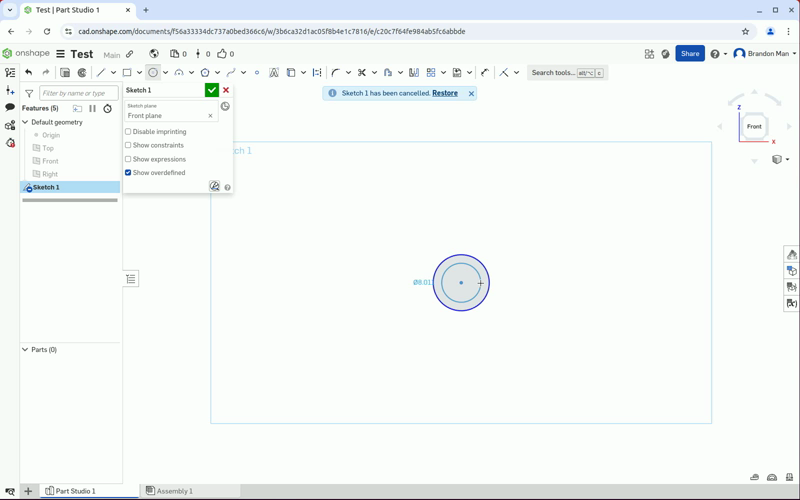
click(480, 282)
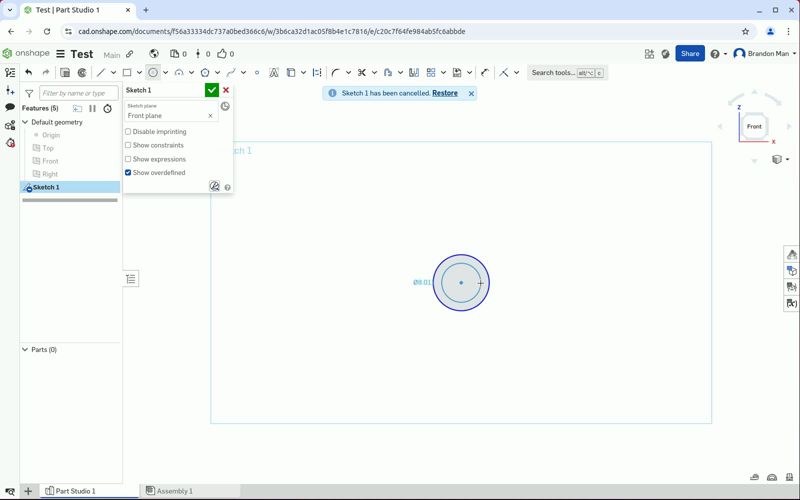
key(esc)
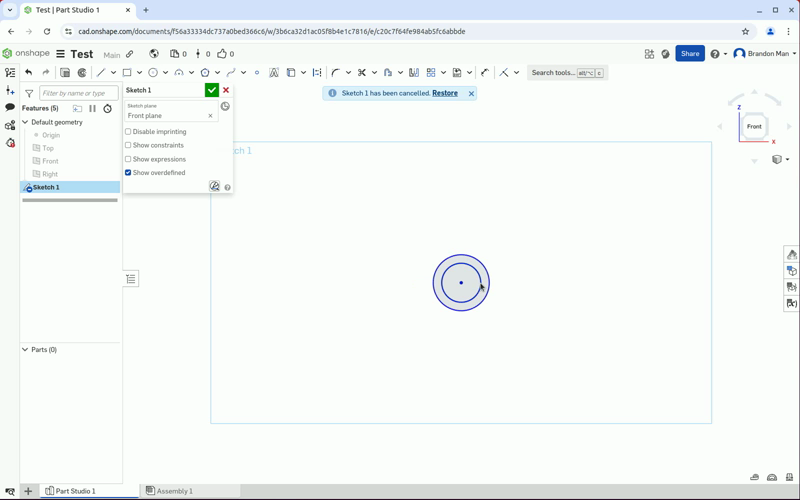
mouse_move(441, 270)
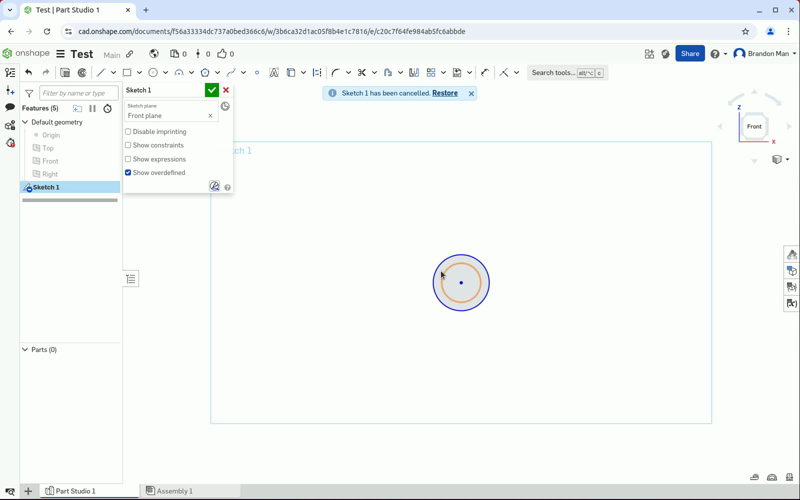
scroll(6)
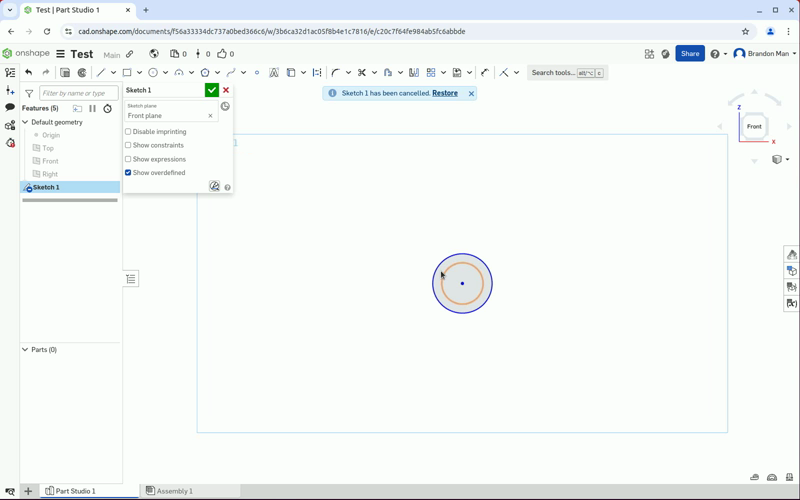
scroll(6)
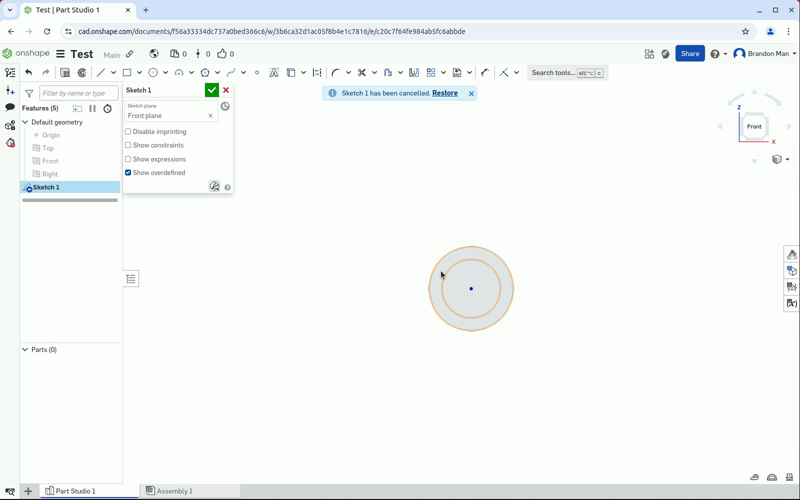
scroll(6)
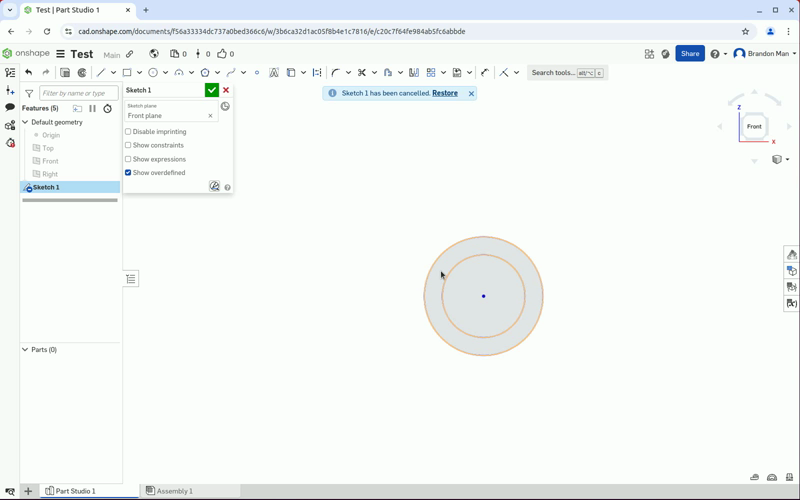
scroll(6)
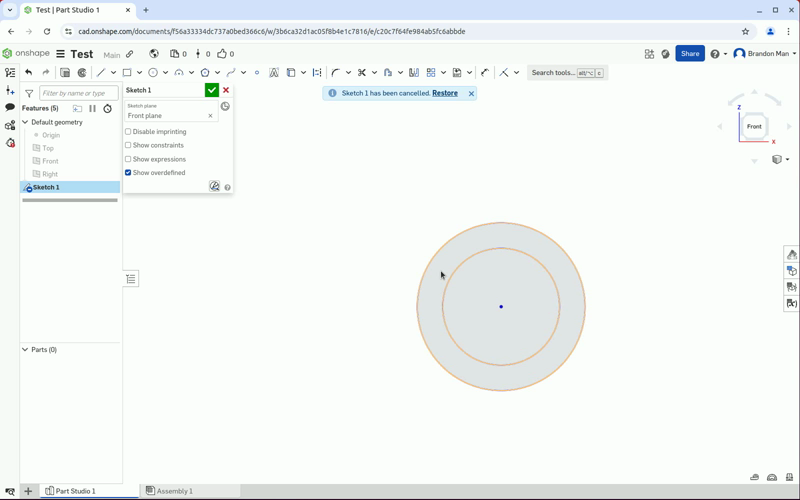
scroll(6)
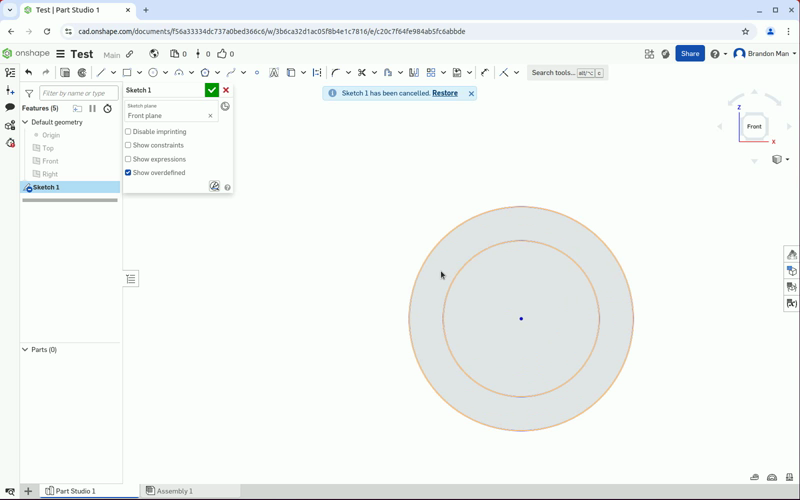
scroll(6)
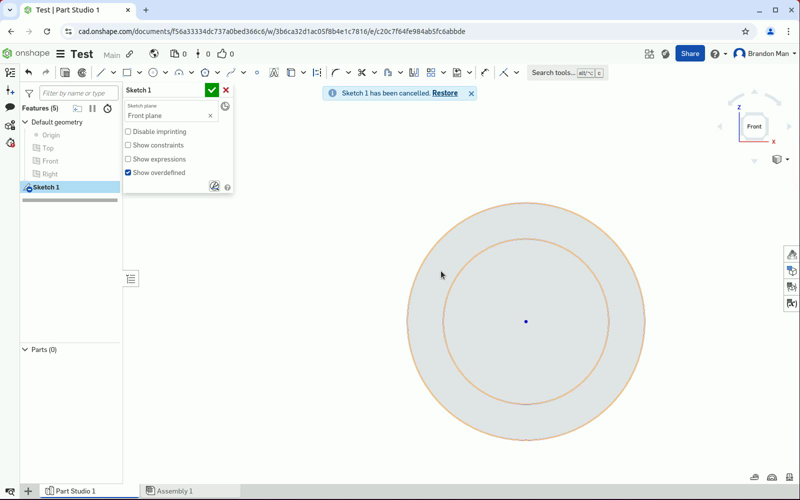
scroll(6)
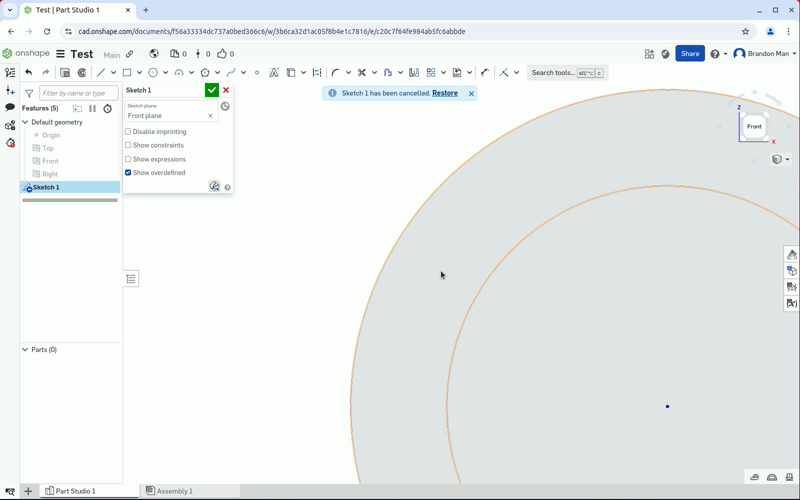
click(441, 270)
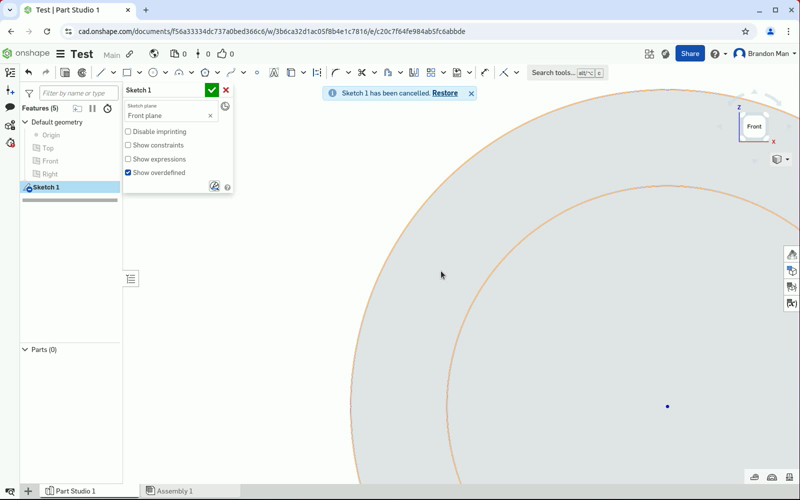
scroll(-6)
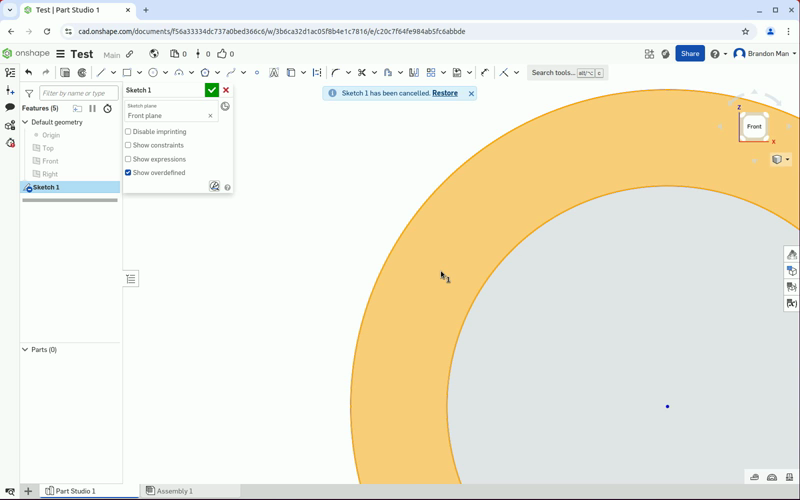
scroll(-6)
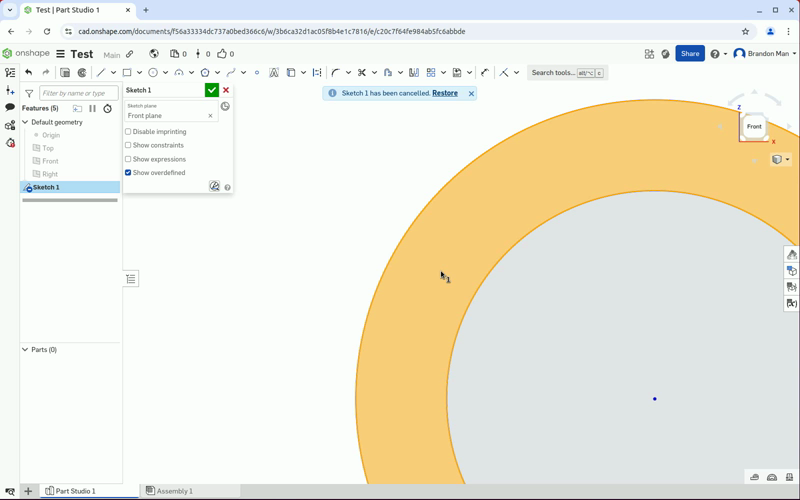
scroll(-6)
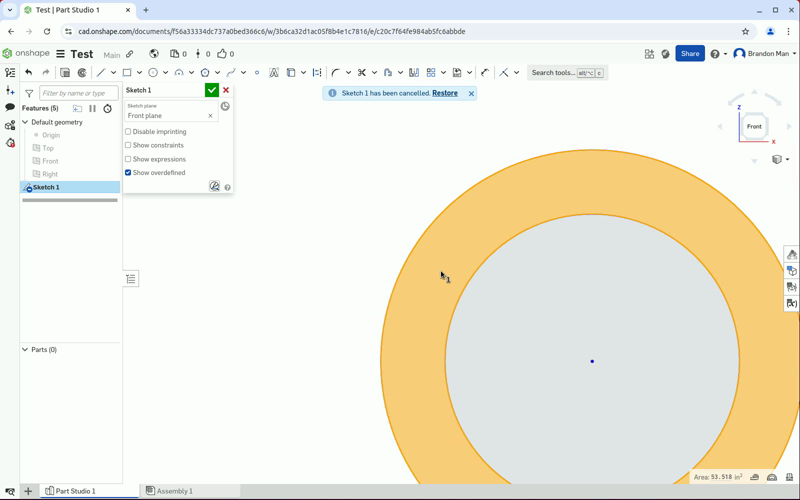
scroll(-6)
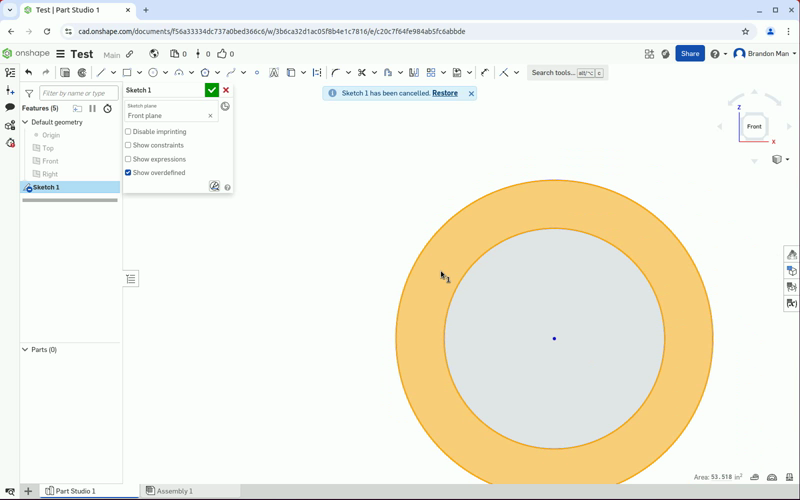
scroll(-6)
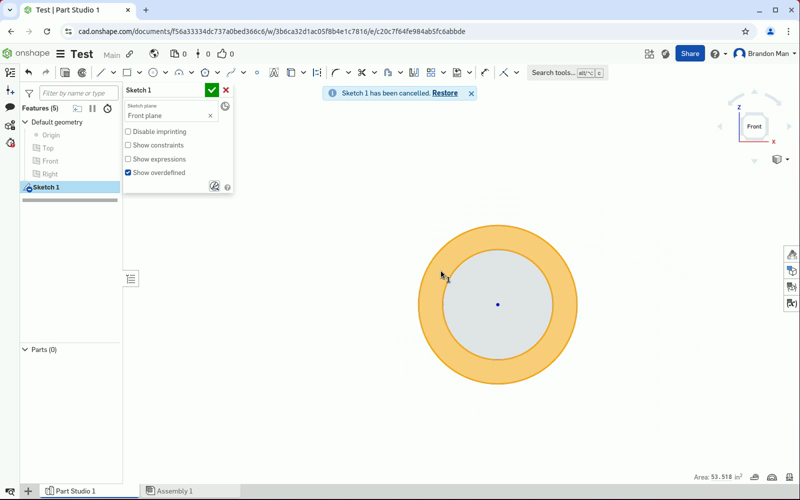
scroll(-6)
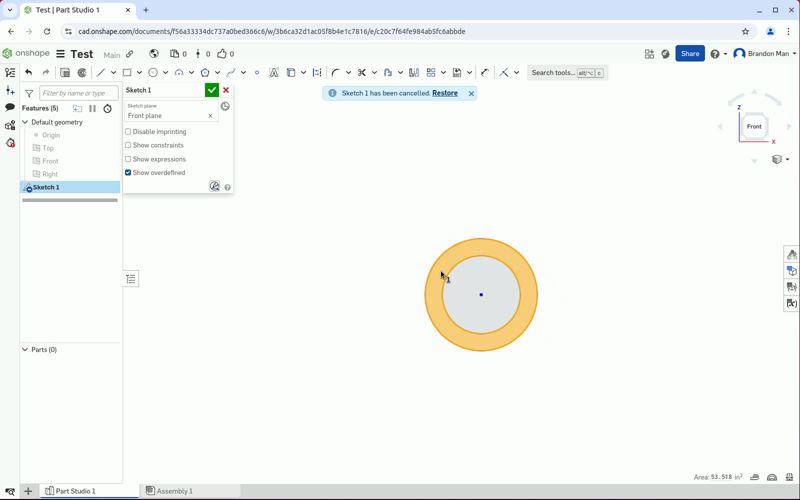
scroll(-6)
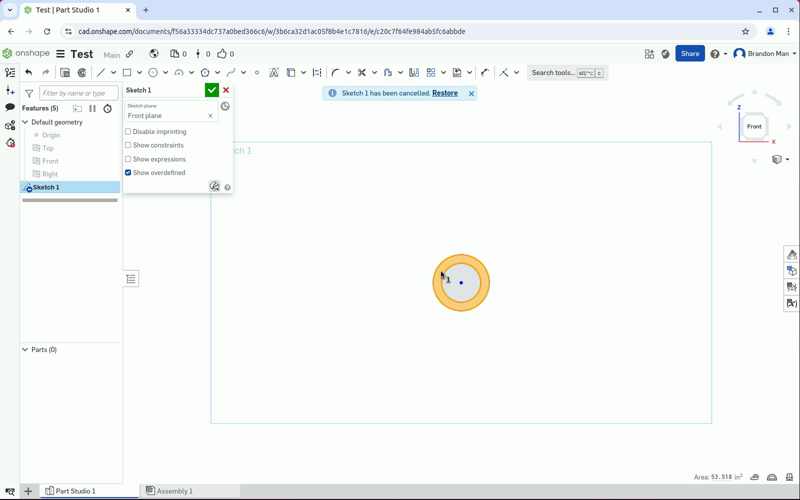
mouse_move(73, 352)
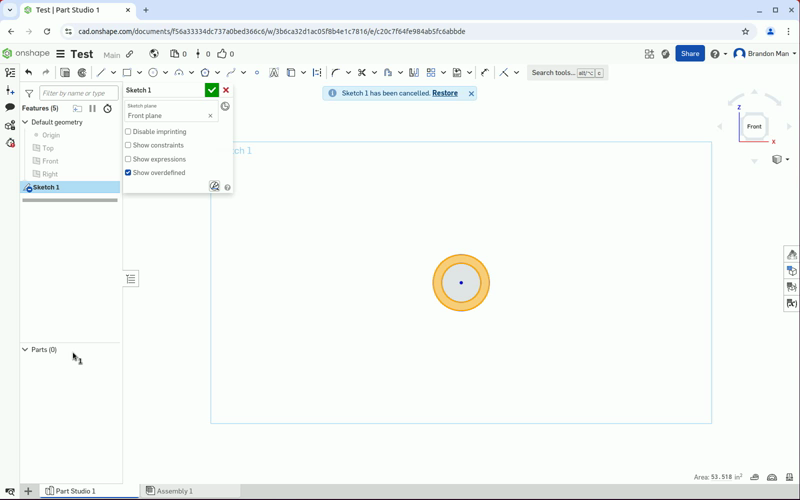
key(shift+y)
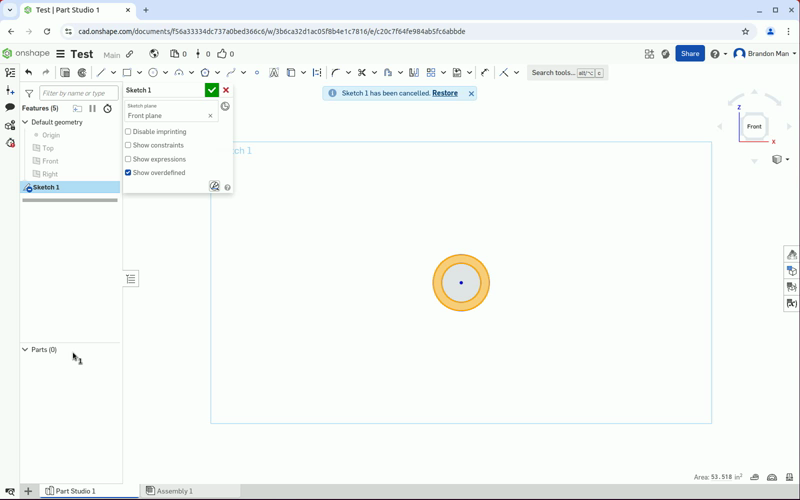
key(shift+e)
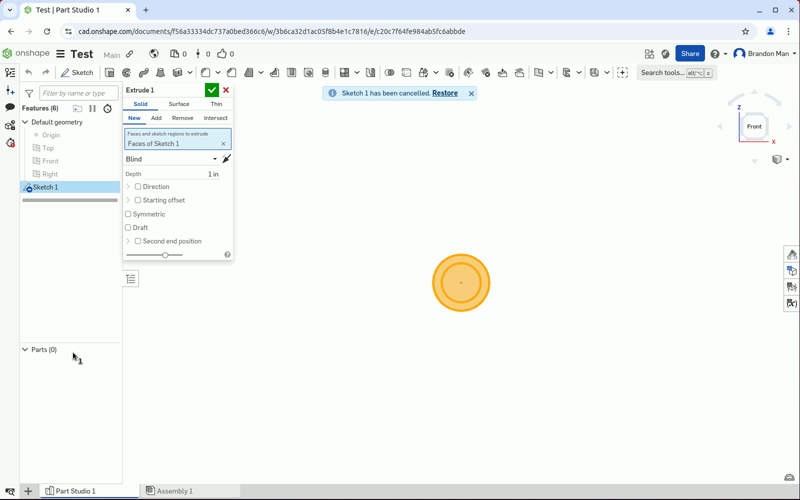
mouse_move(143, 106)
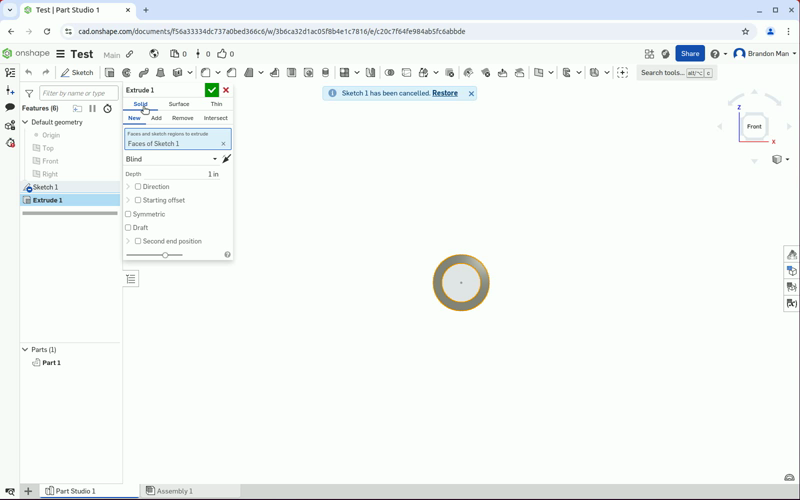
click(143, 106)
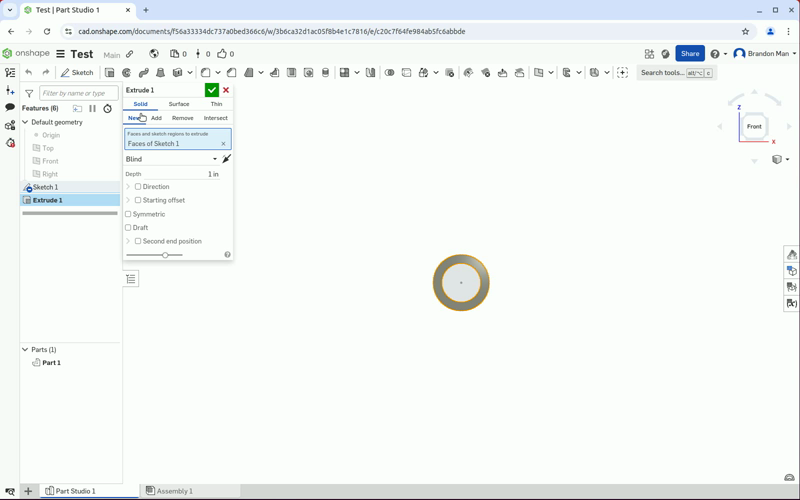
mouse_move(137, 120)
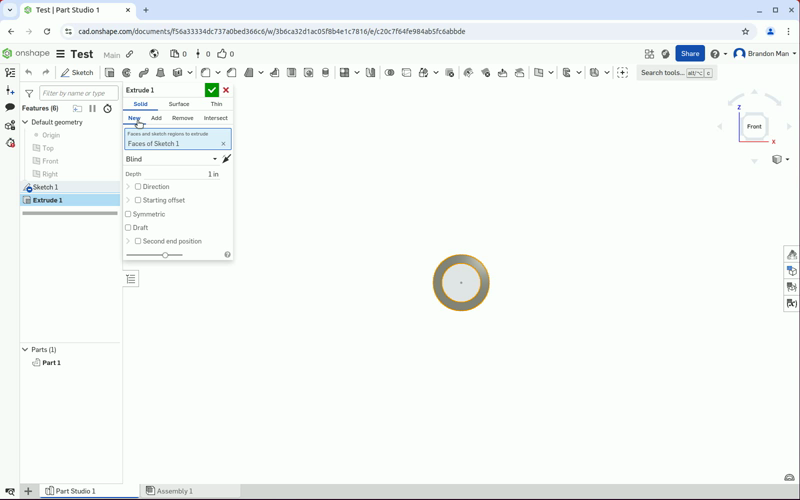
click(137, 120)
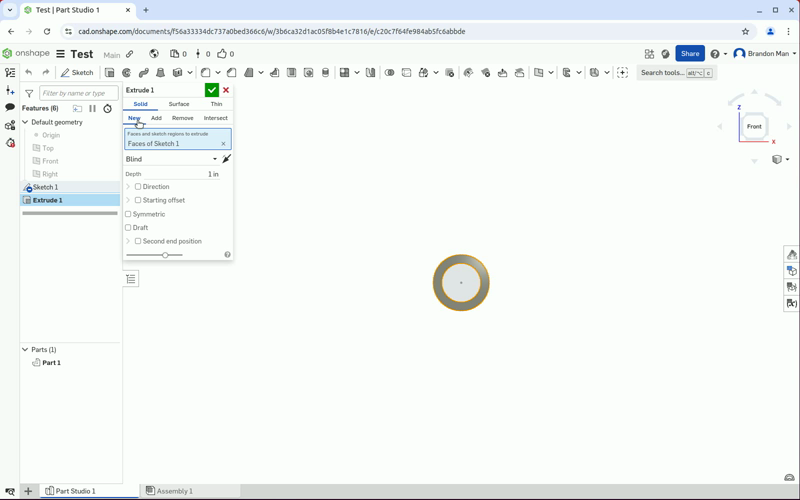
key(tab, 4)
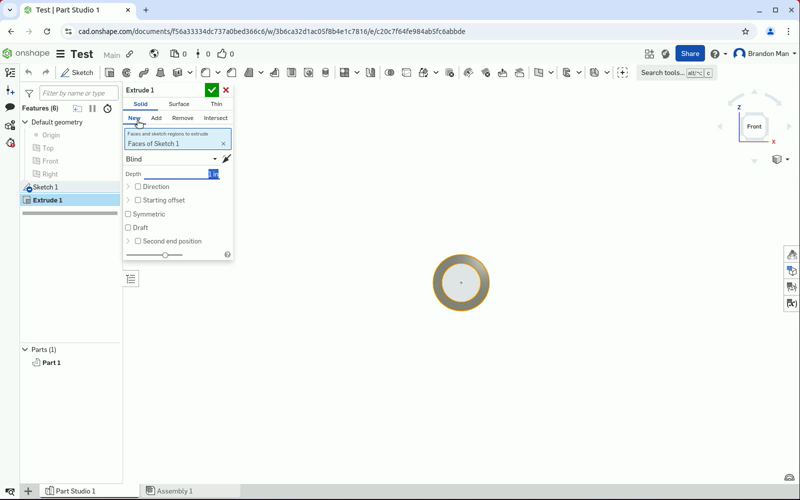
text(15.886)
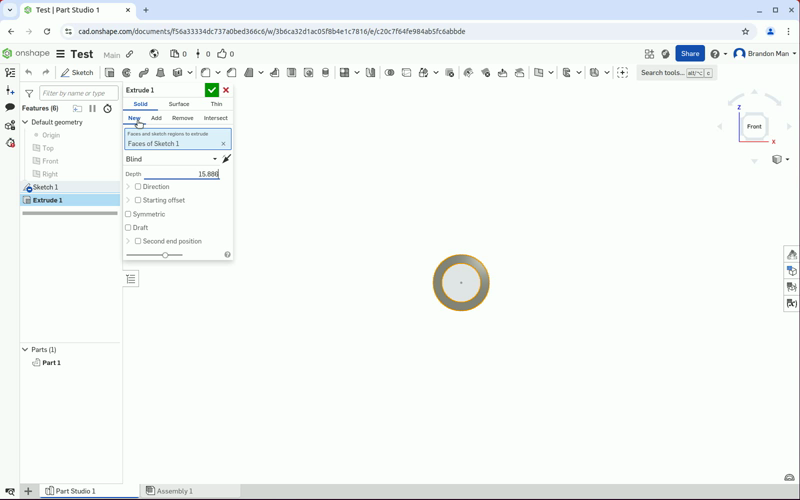
key(tab, 3)
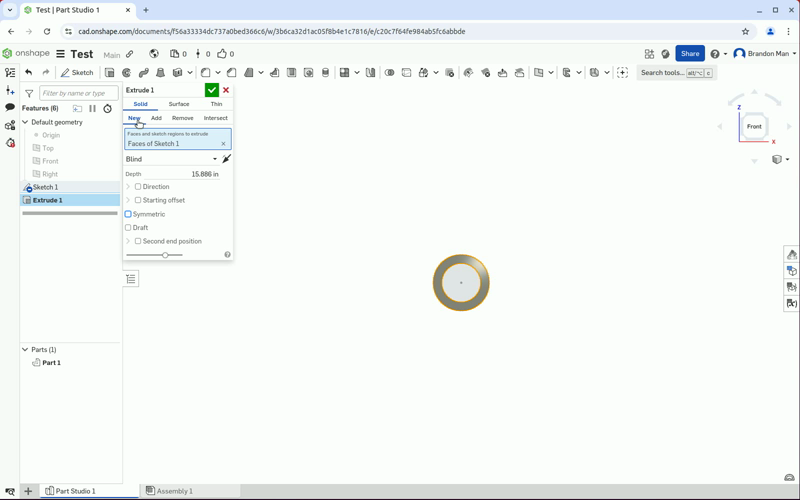
key(space)
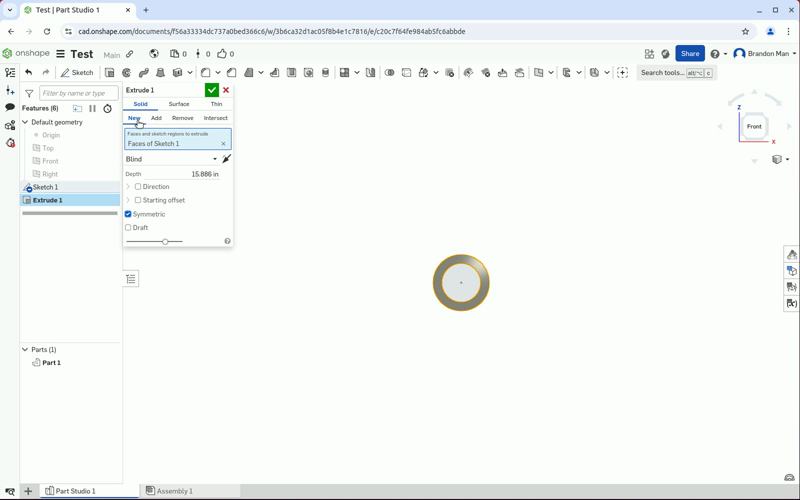
key(enter)
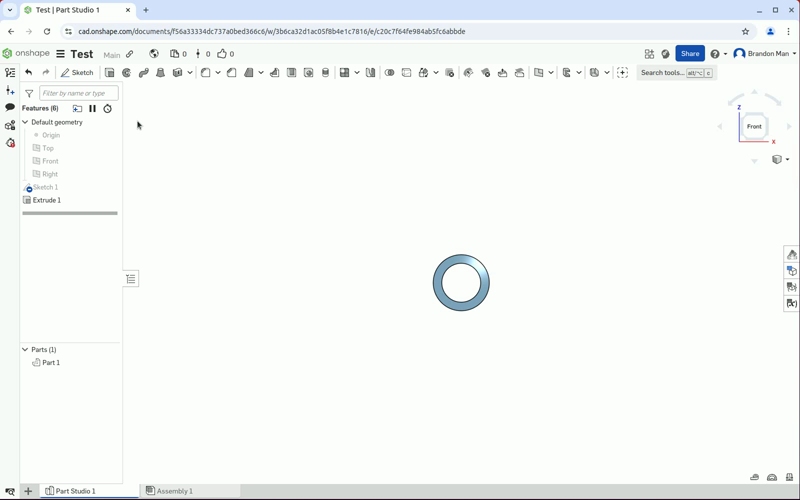
key(shift+h)
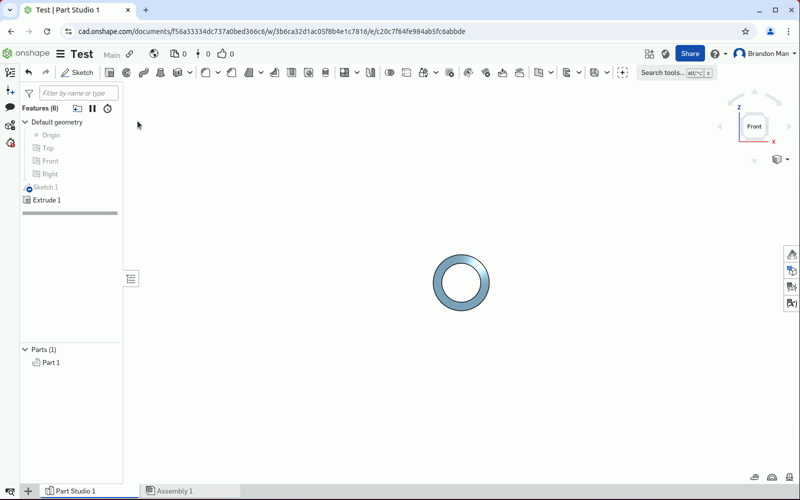
key(shift+h)
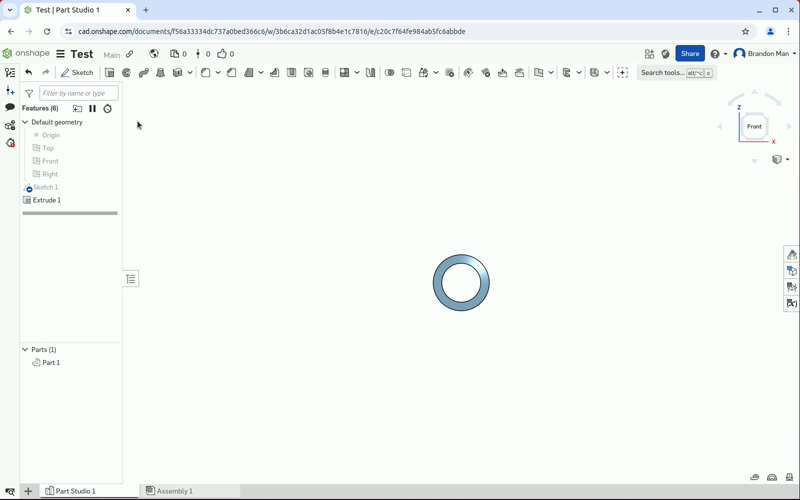
mouse_move(73, 189)
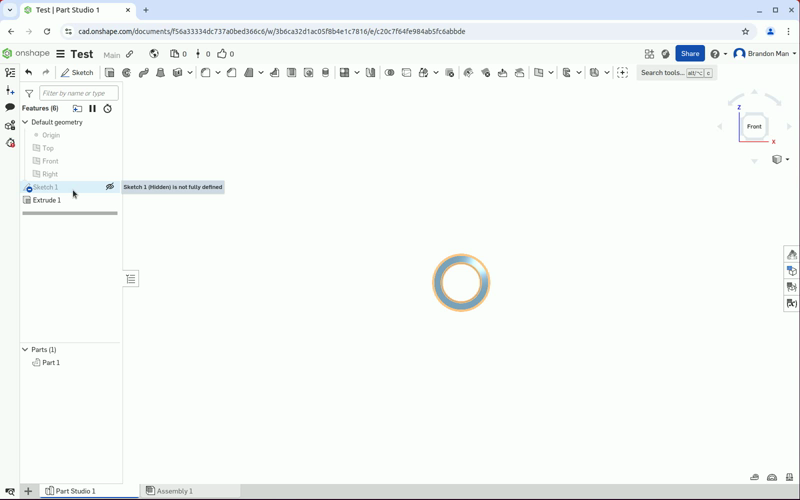
click(73, 189)
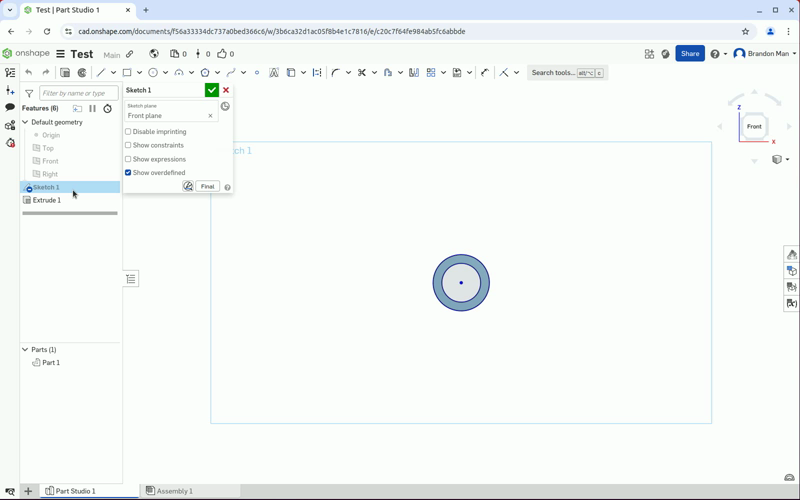
mouse_move(229, 92)
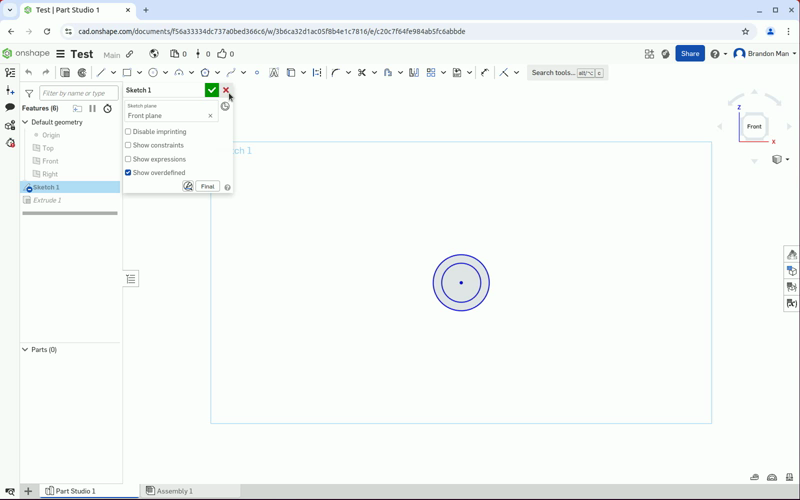
click(229, 92)
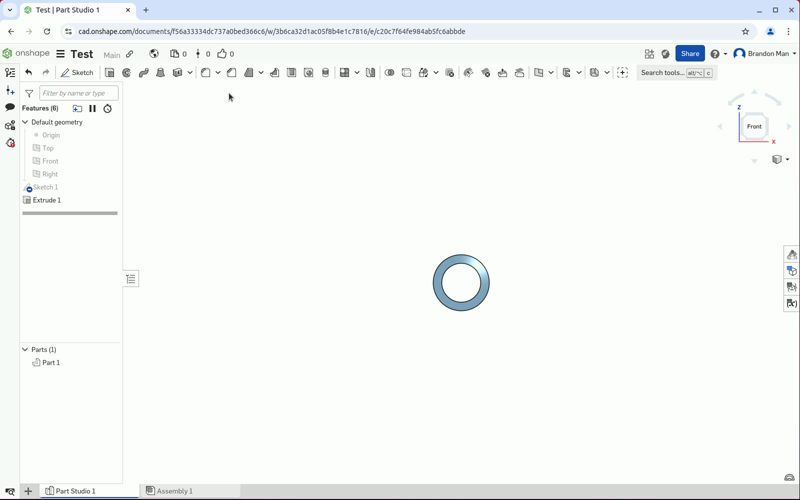
mouse_move(73, 352)
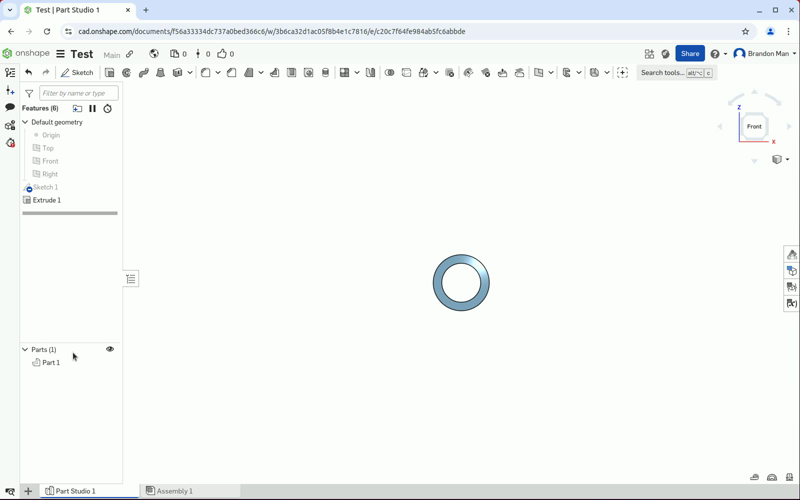
key(y)
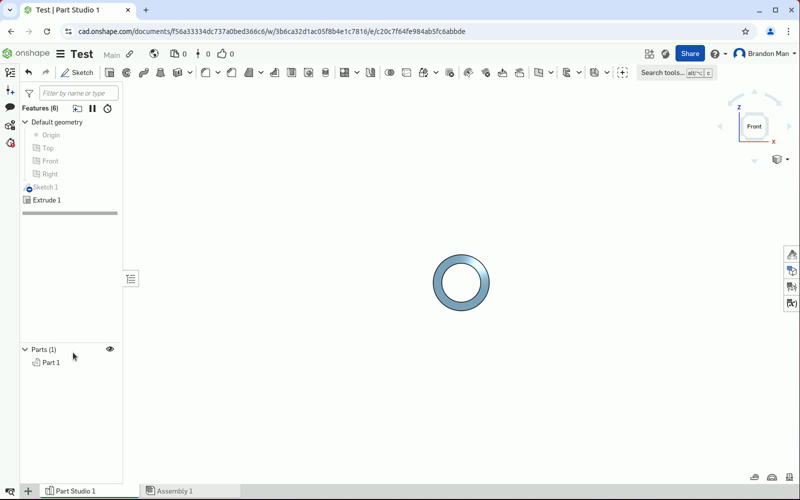
key(shift+p)
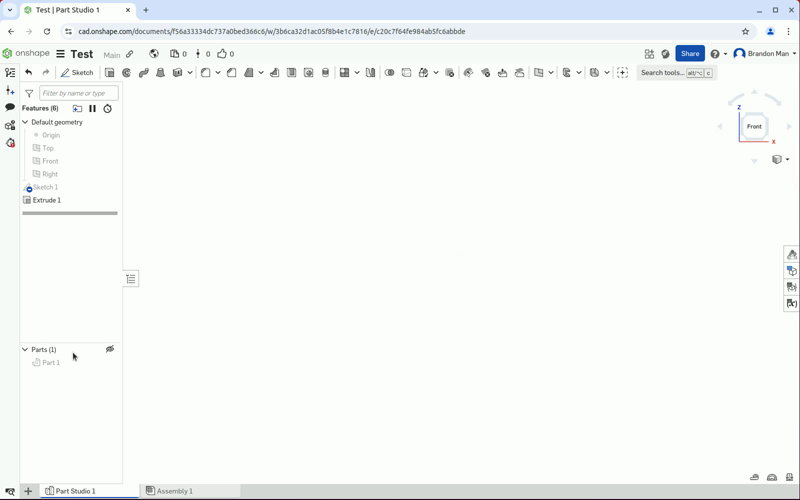
key(space)
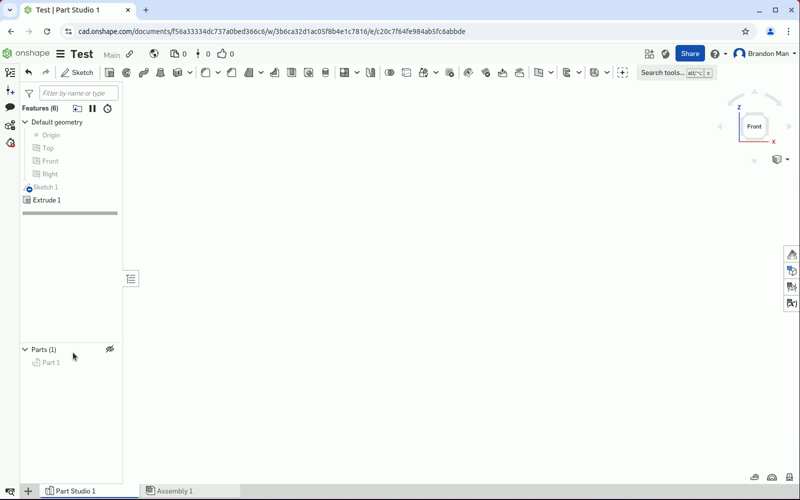
key_down(shift)
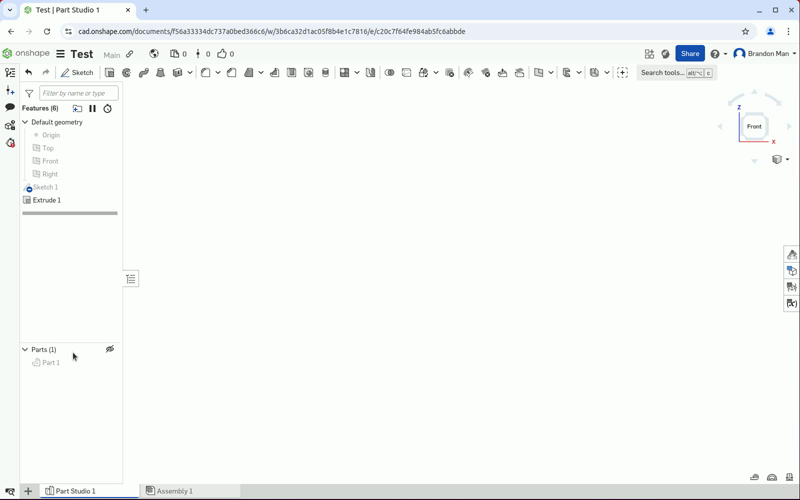
key(down)
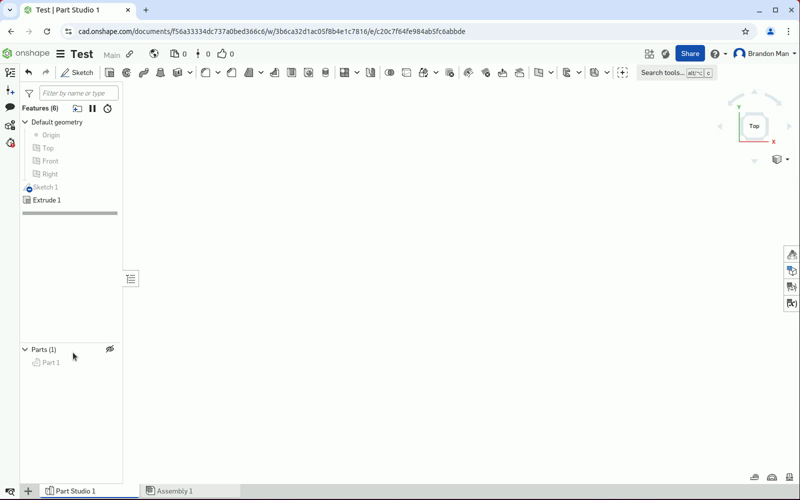
key_up(shift)
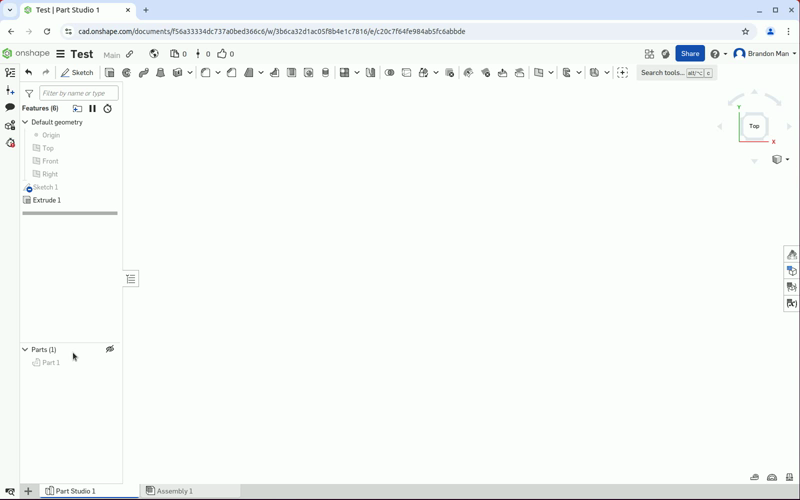
mouse_move(73, 352)
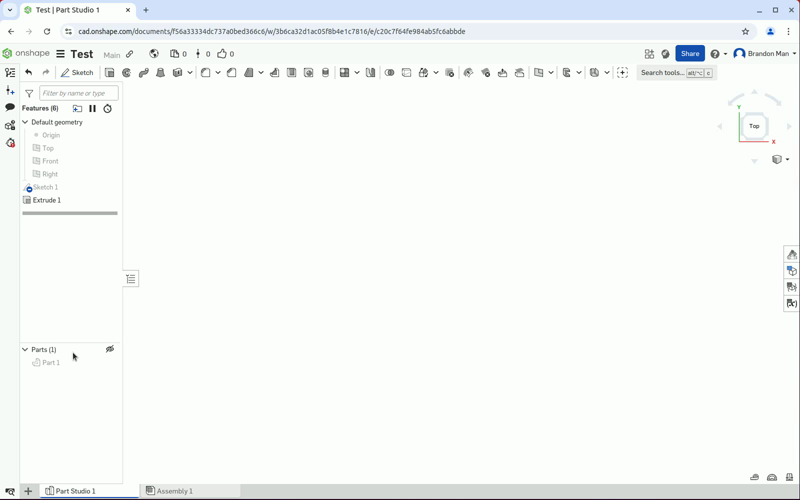
key(shift+y)
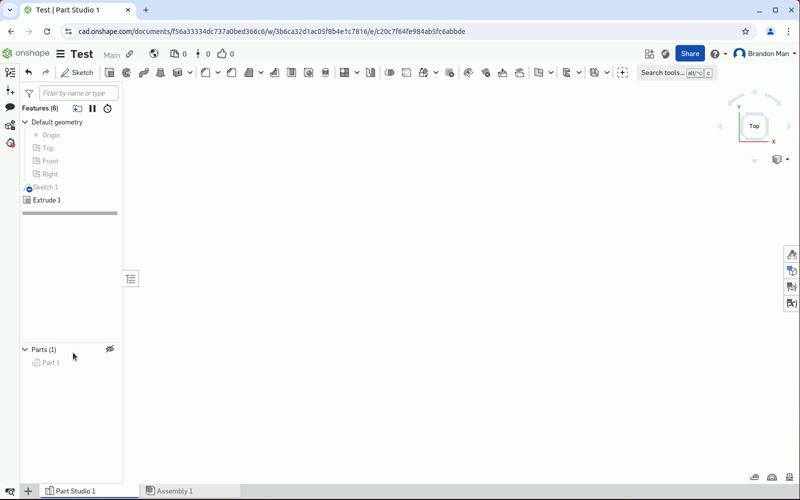
key(shift+s)
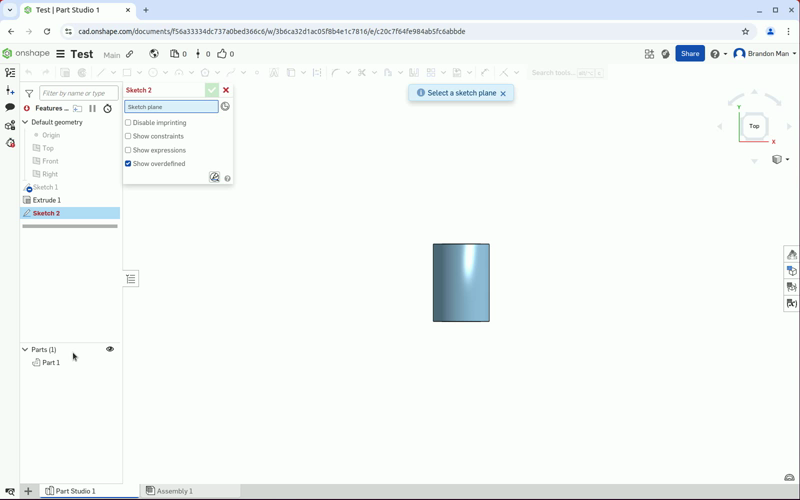
mouse_move(73, 150)
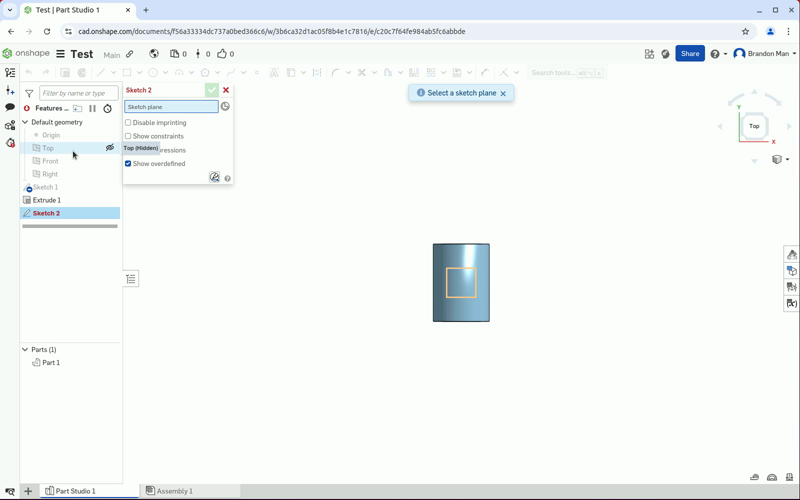
click(73, 150)
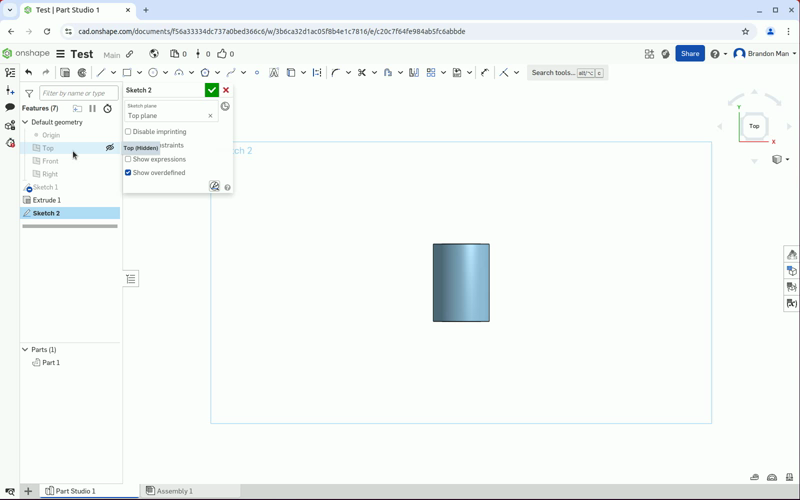
mouse_move(73, 352)
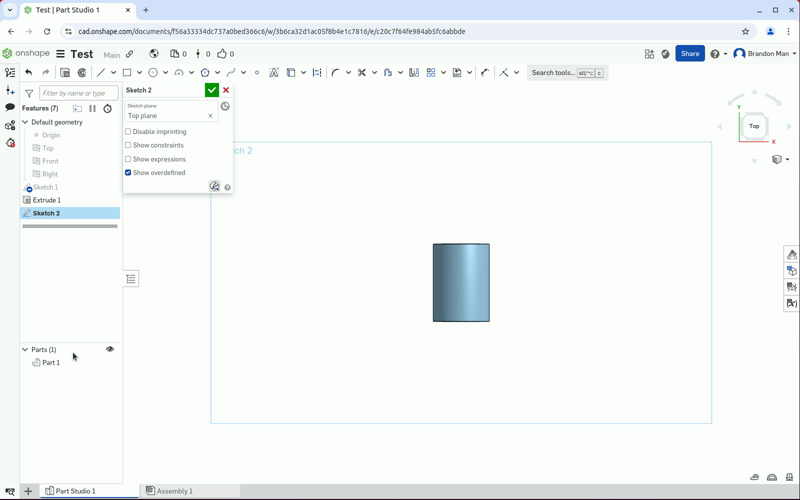
key(y)
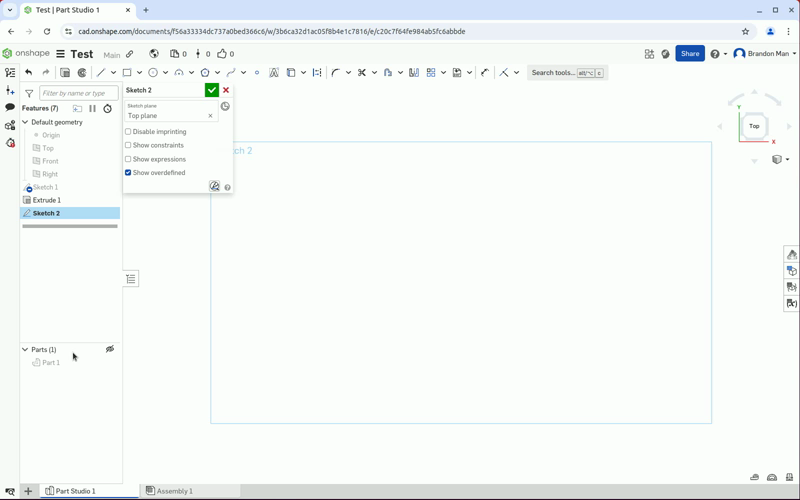
key(l)
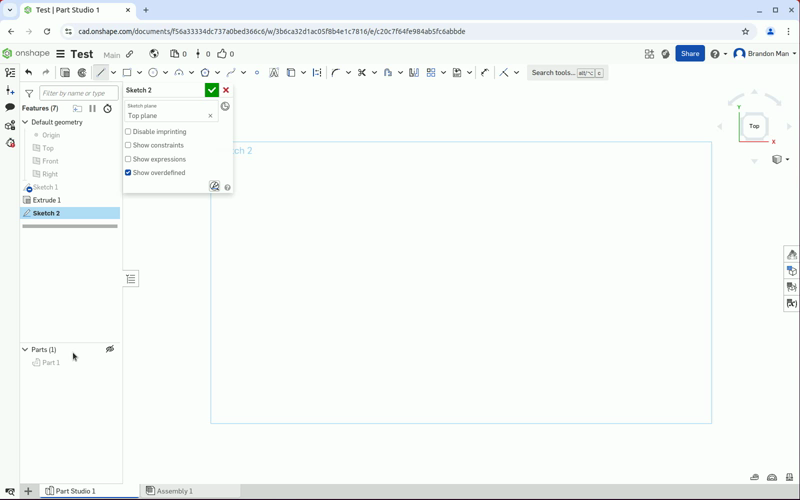
key_down(shift)
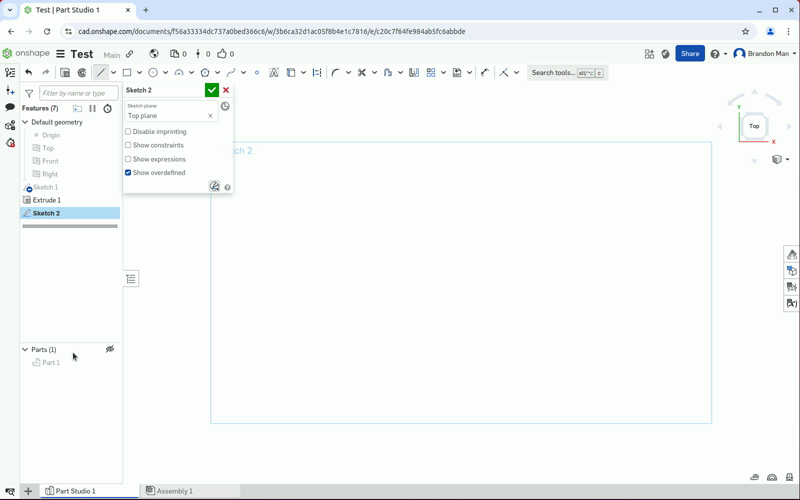
mouse_move(433, 309)
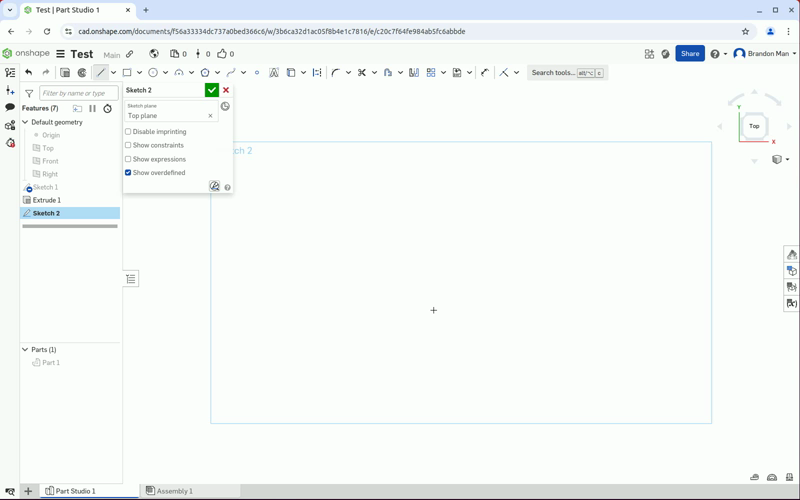
click(433, 309)
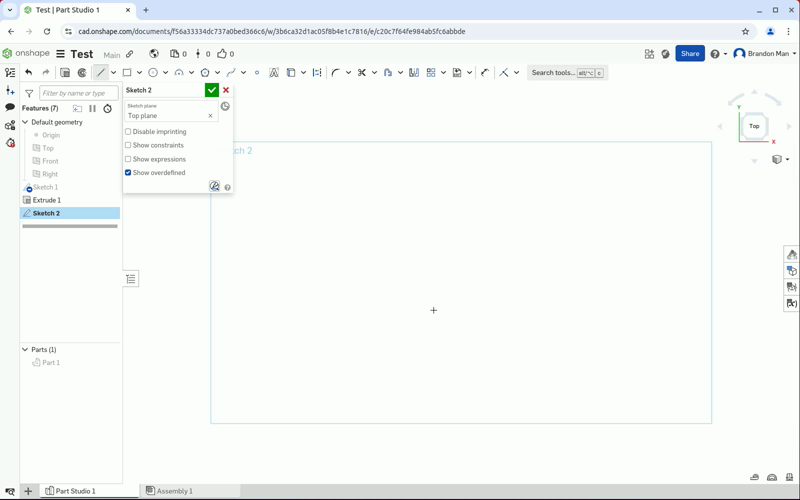
key_up(shift)
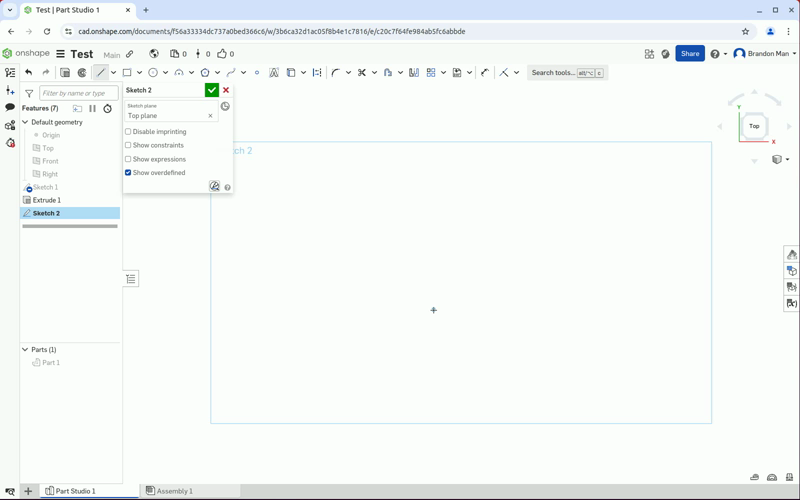
key_down(shift)
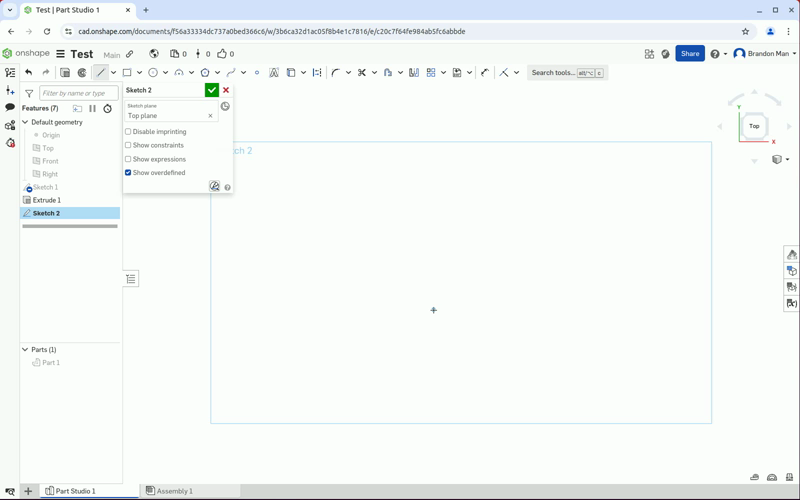
mouse_move(463, 309)
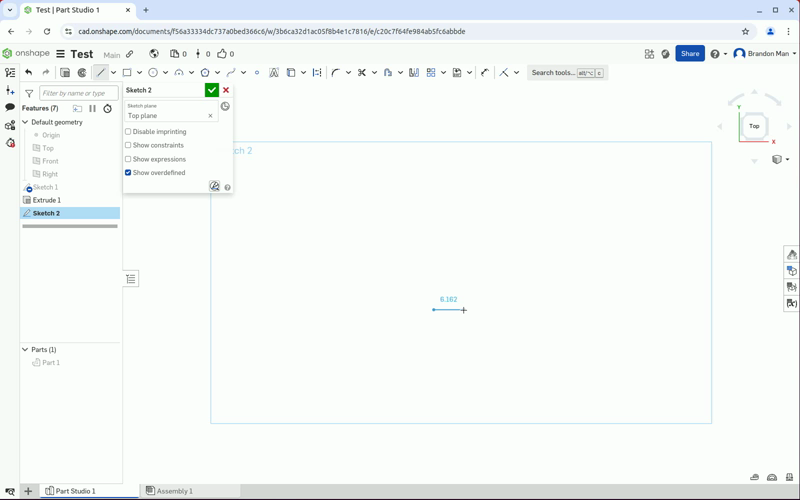
mouse_move(488, 309)
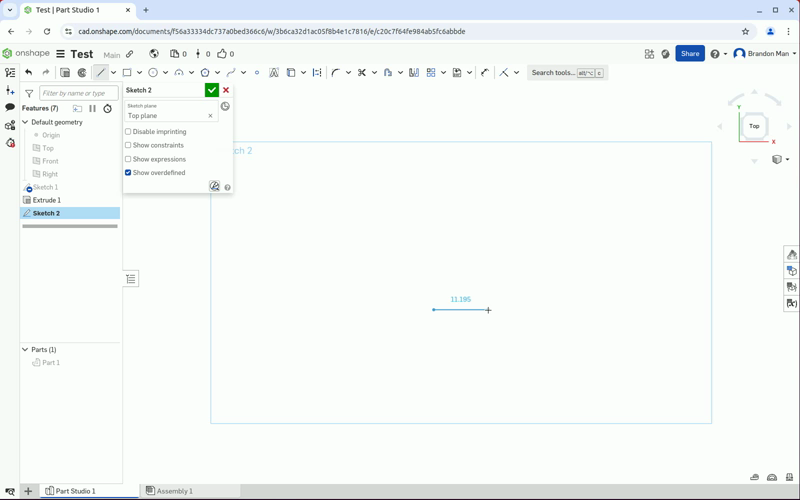
click(488, 309)
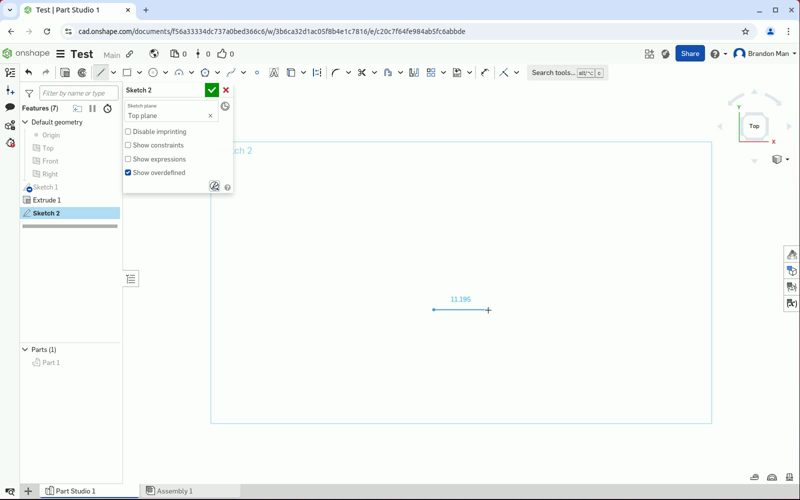
key_up(shift)
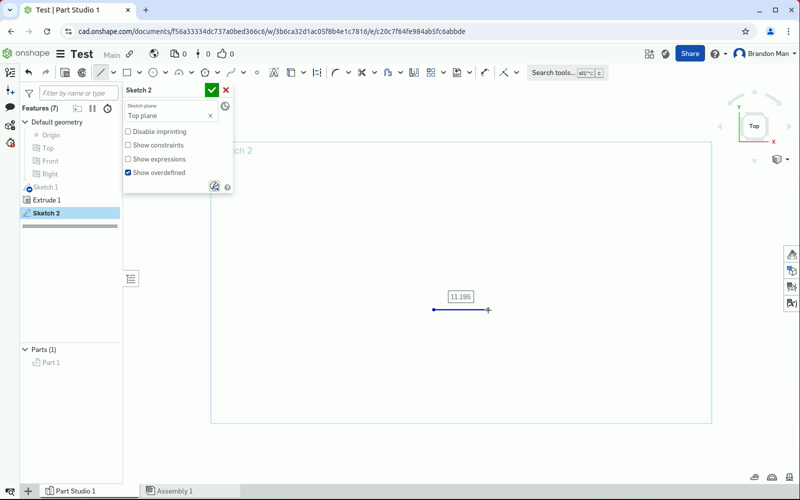
key_down(shift)
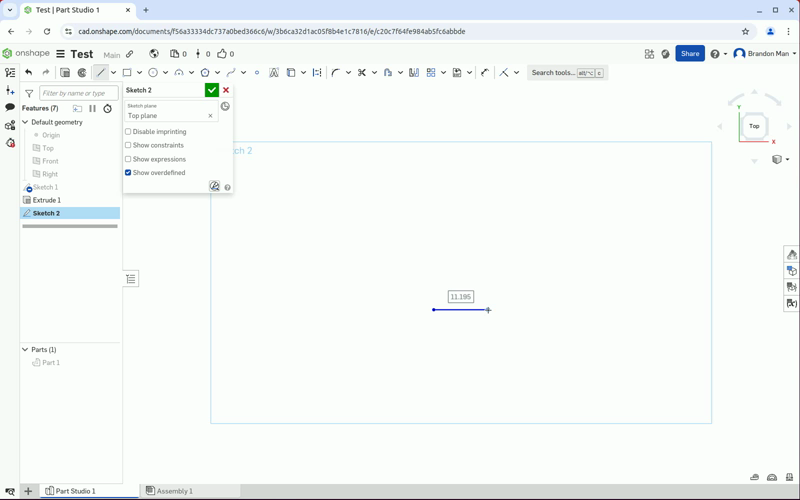
mouse_move(518, 309)
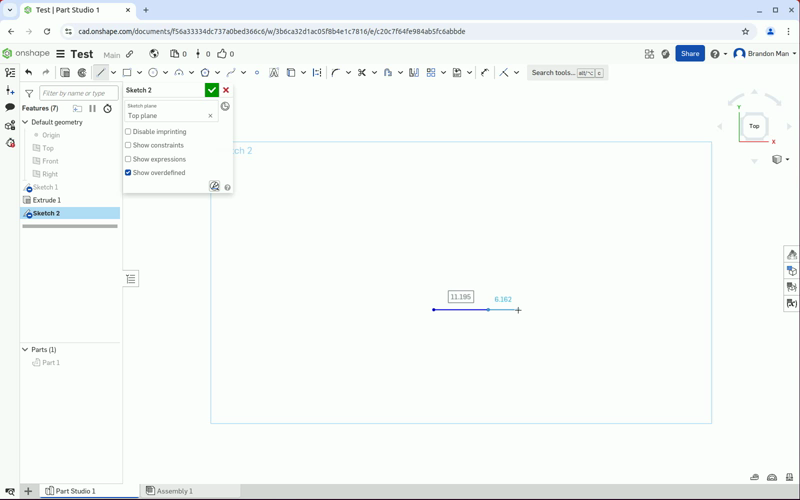
mouse_move(488, 255)
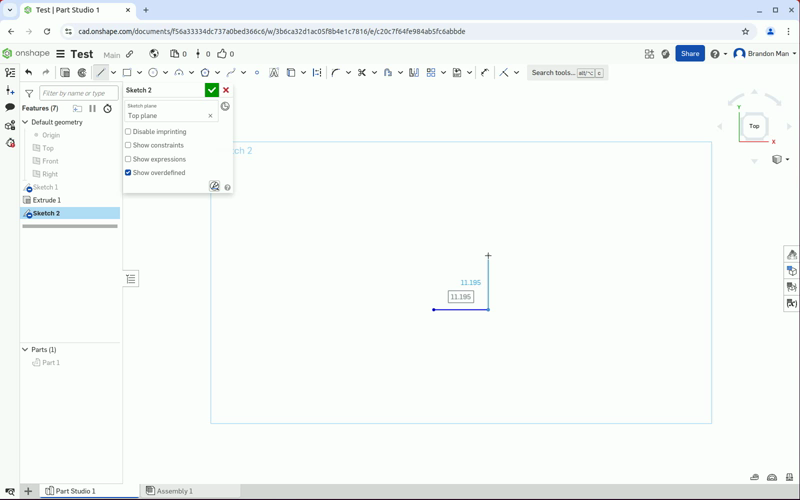
click(488, 255)
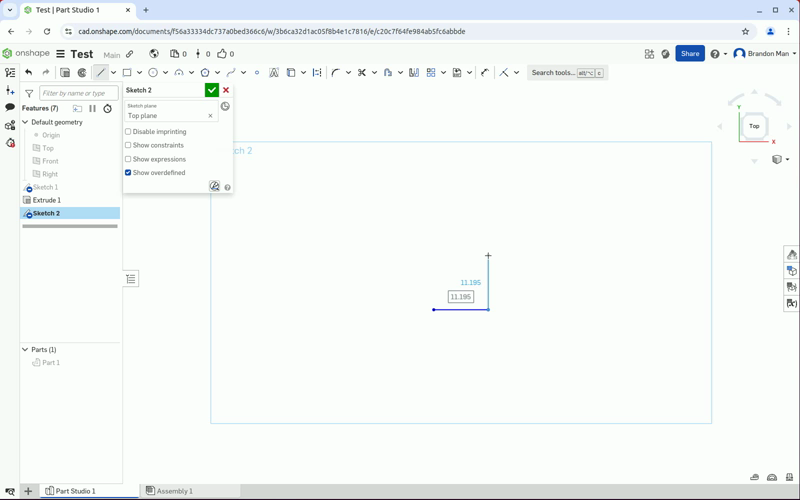
key_up(shift)
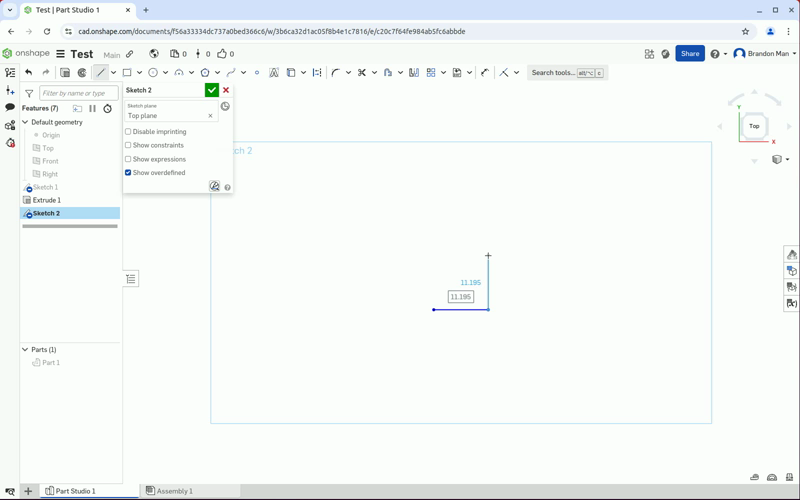
key_down(shift)
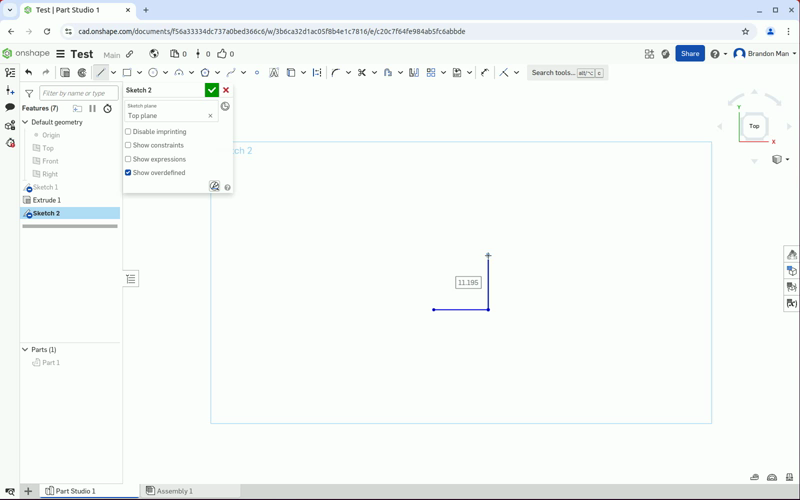
mouse_move(518, 255)
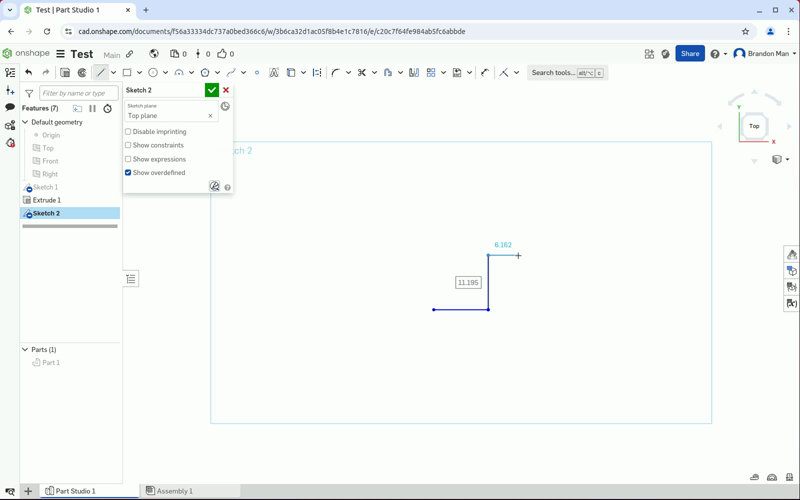
mouse_move(433, 255)
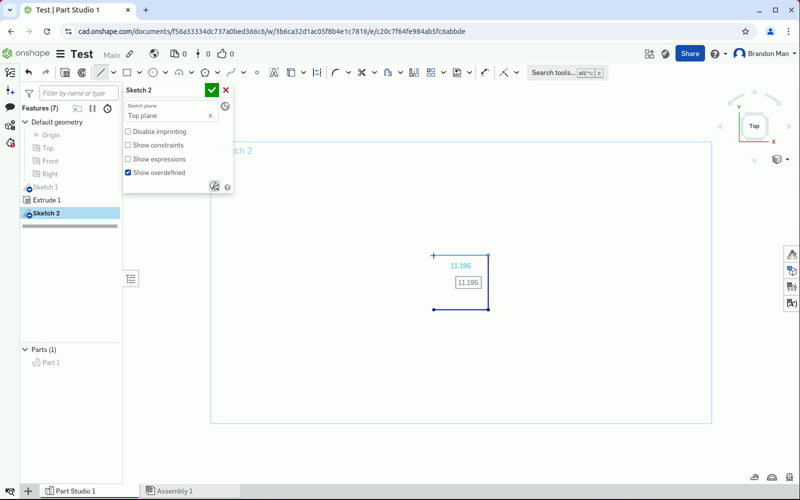
click(433, 255)
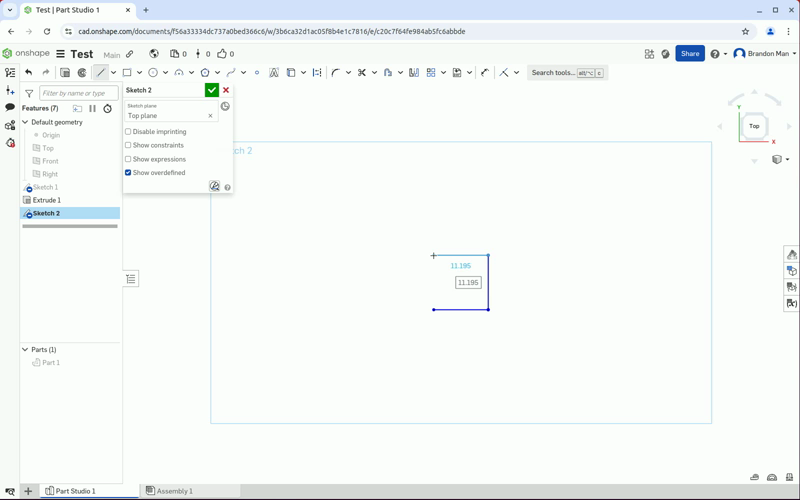
key_up(shift)
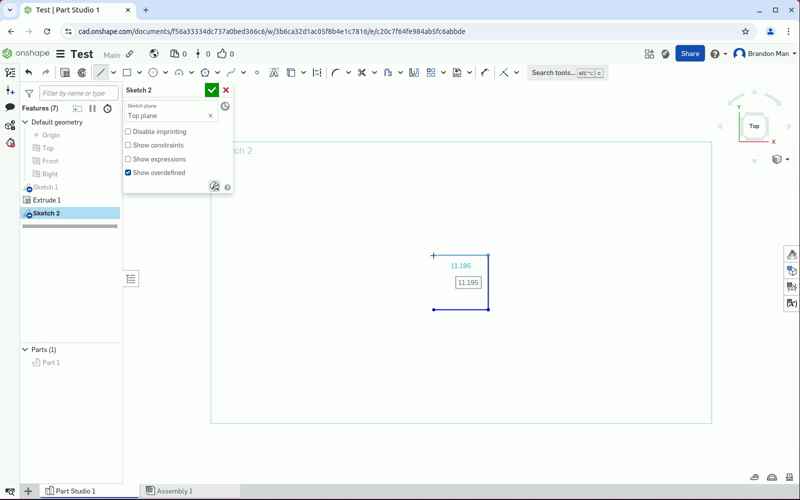
mouse_move(463, 255)
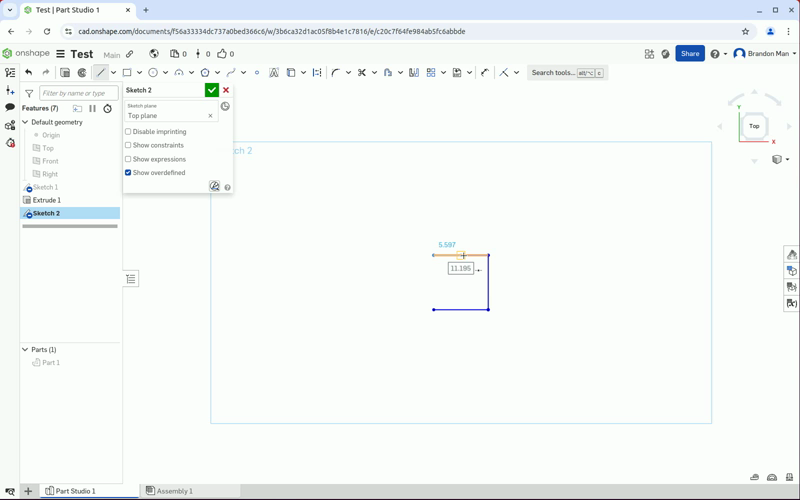
key_down(shift)
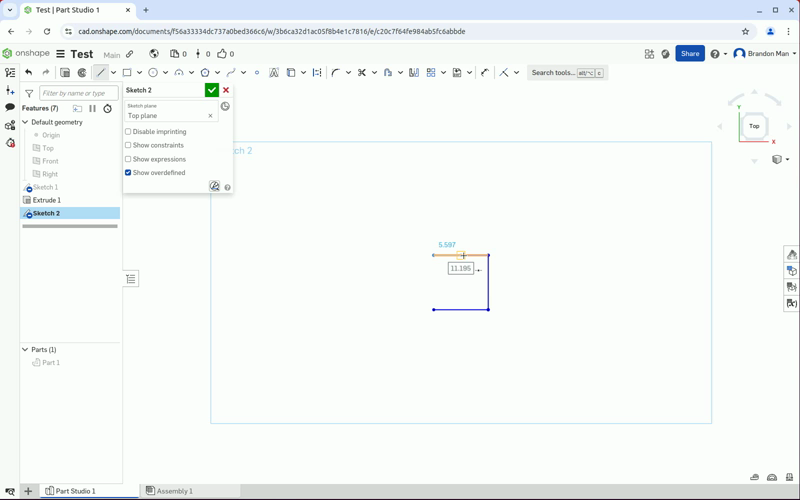
mouse_move(433, 309)
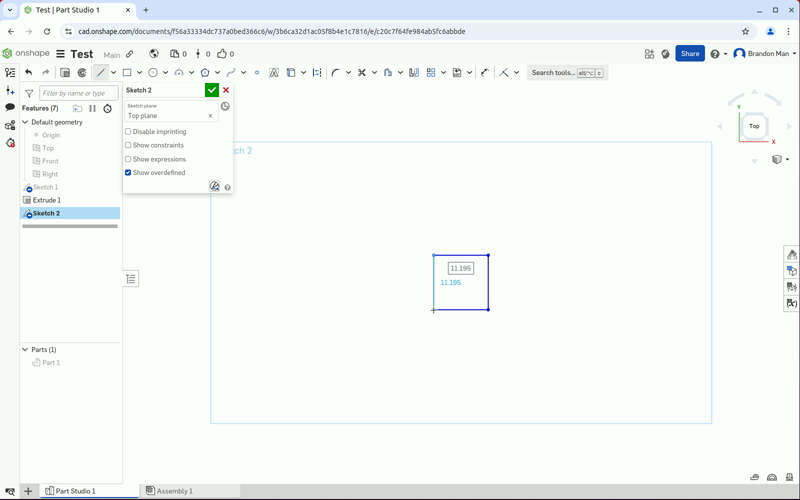
key_up(shift)
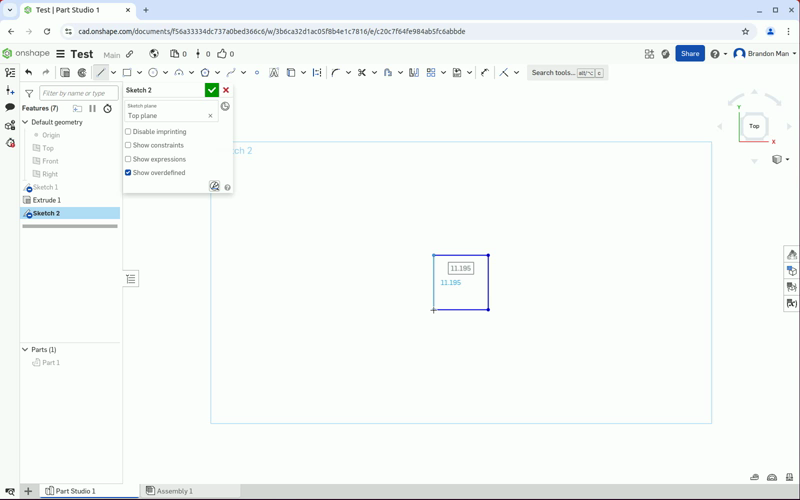
click(433, 309)
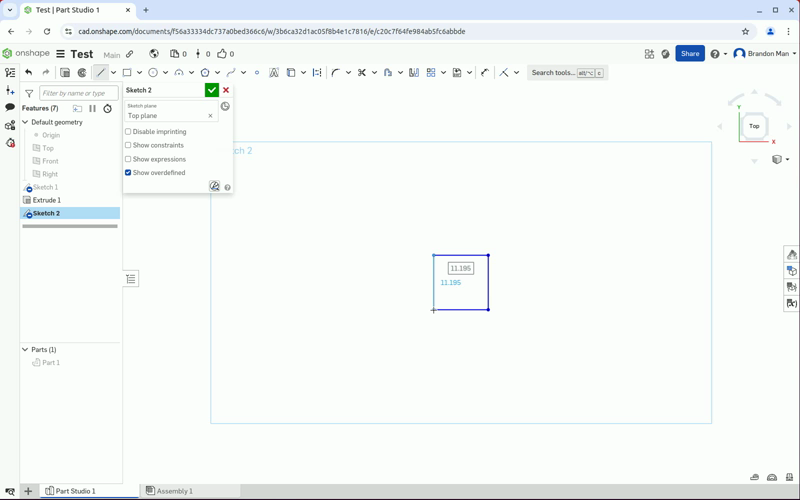
key(esc)
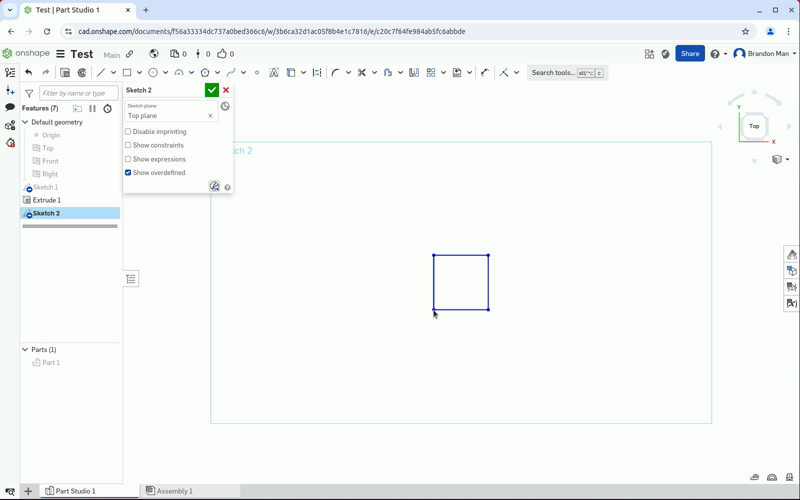
mouse_move(469, 298)
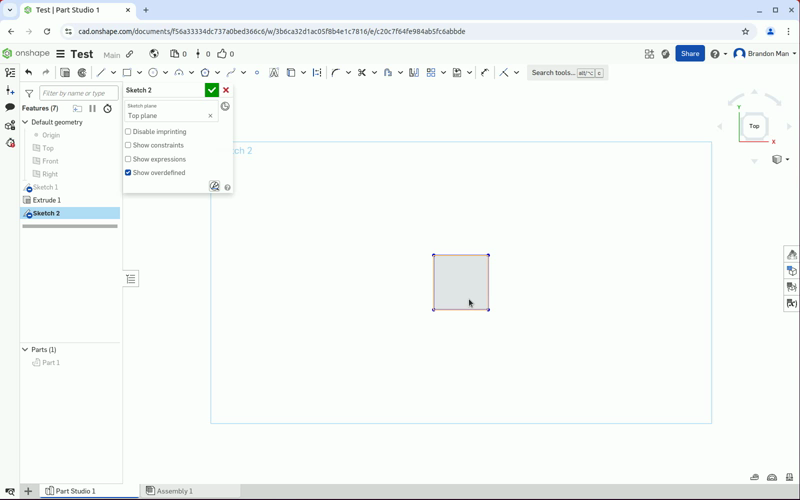
click(469, 298)
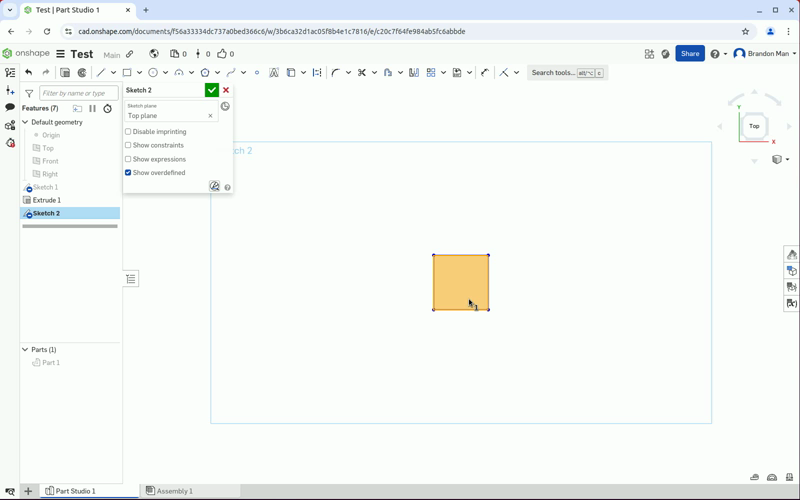
mouse_move(73, 352)
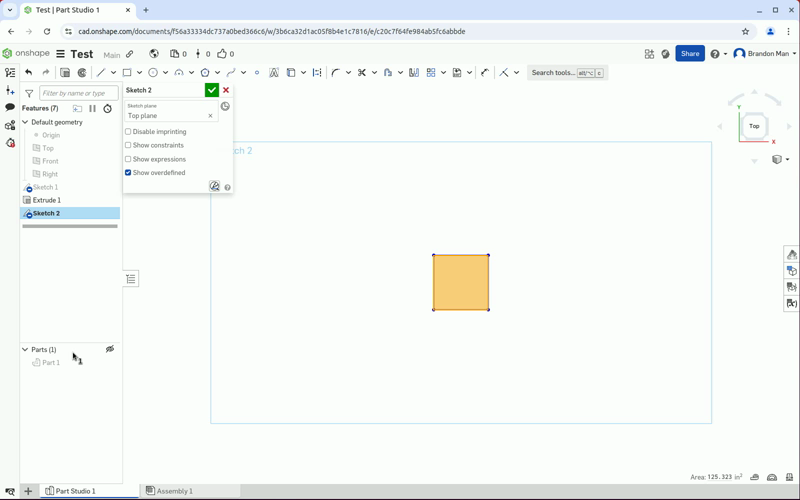
key(shift+y)
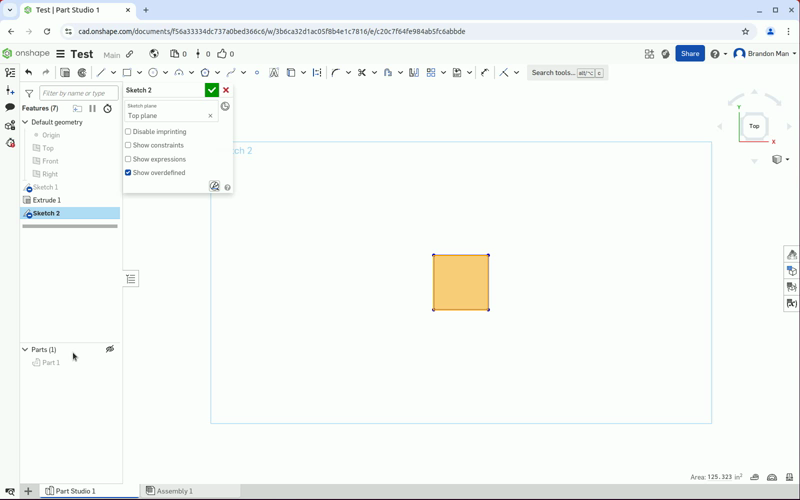
key(shift+e)
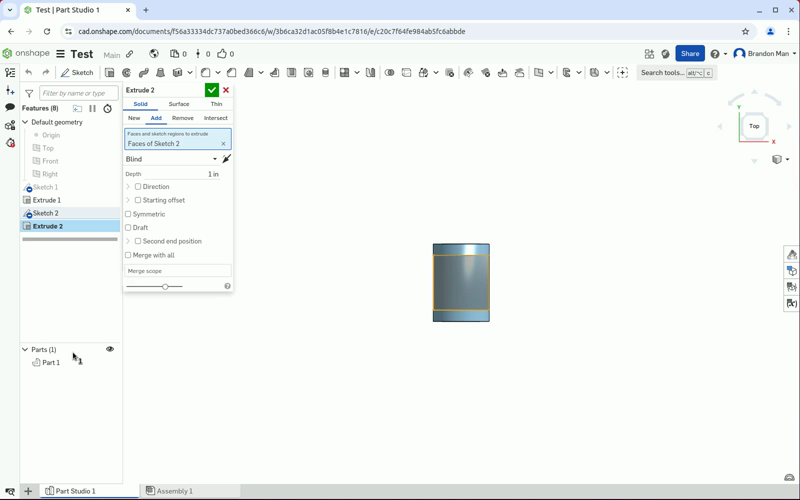
mouse_move(143, 106)
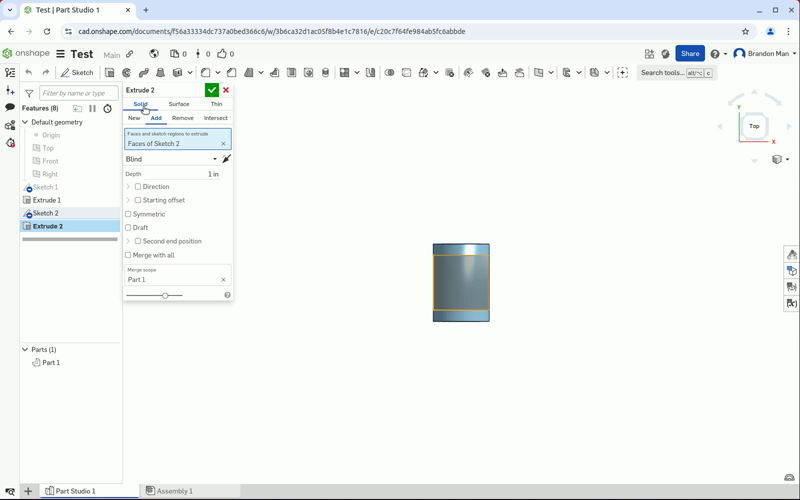
click(143, 106)
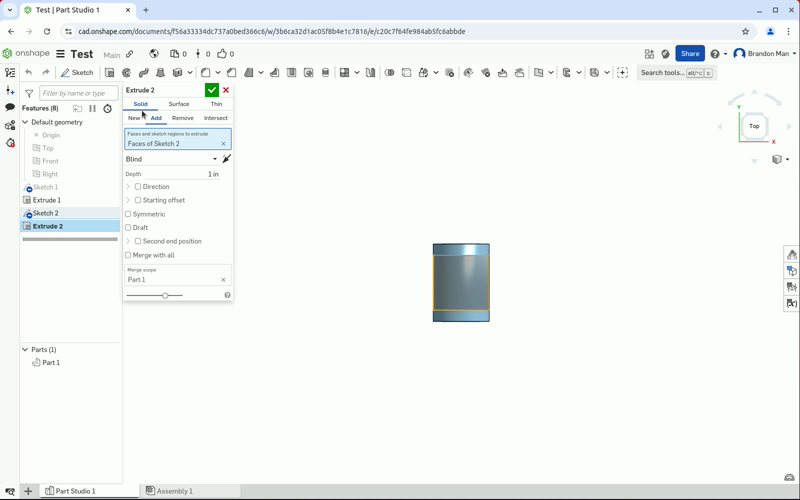
mouse_move(137, 120)
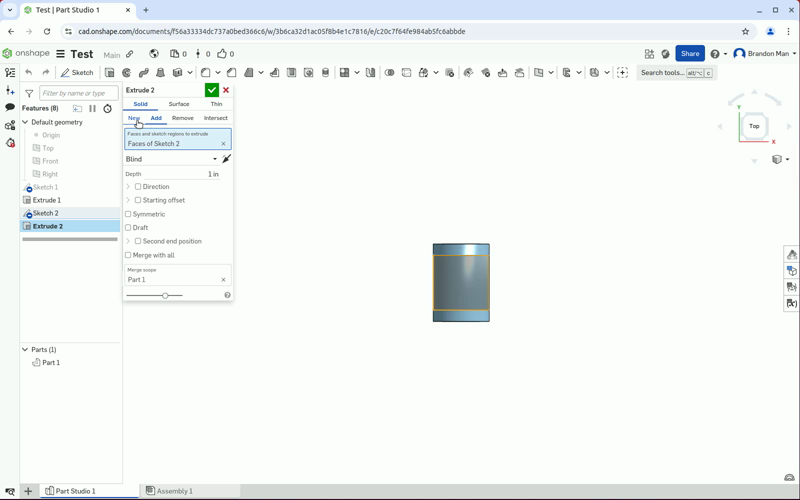
click(137, 120)
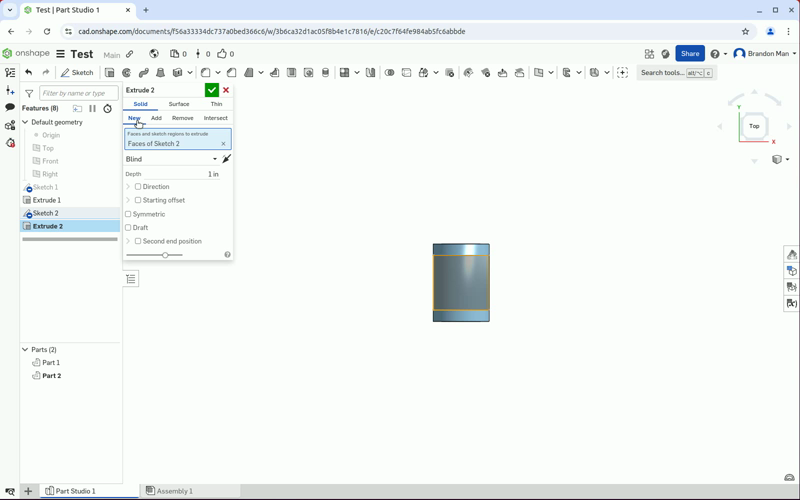
key(tab, 4)
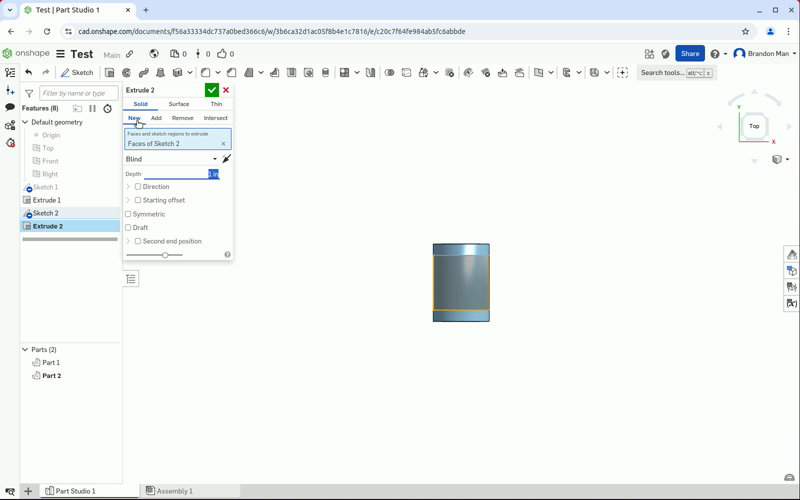
text(7.221)
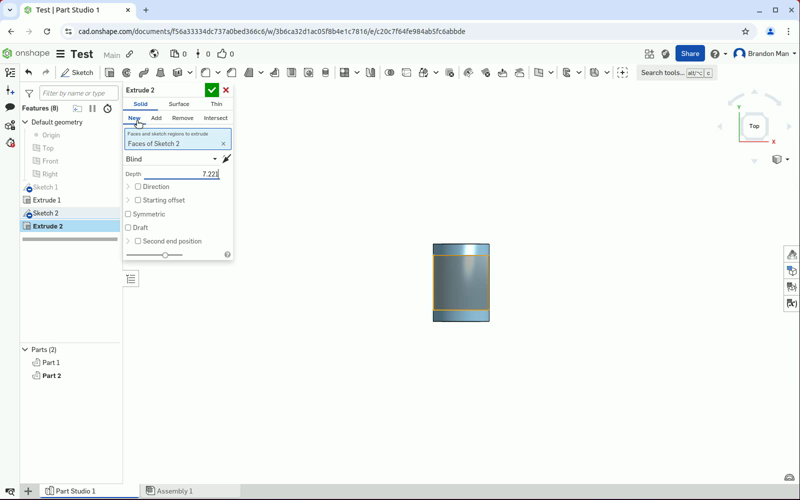
key(enter)
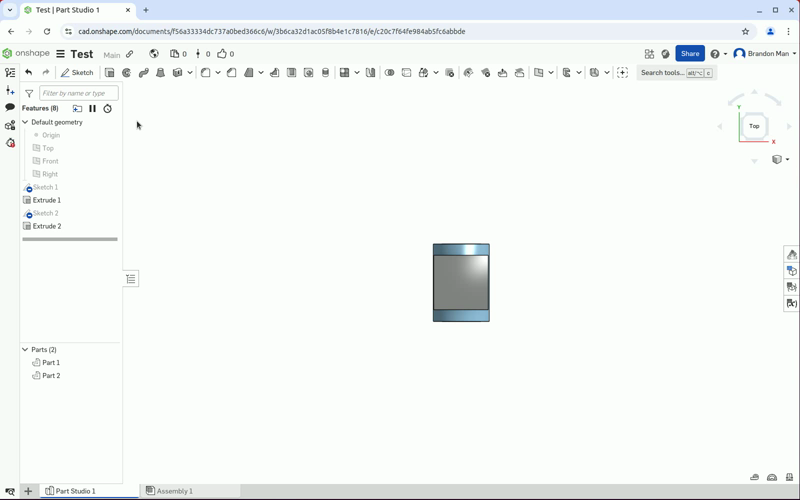
key(shift+h)
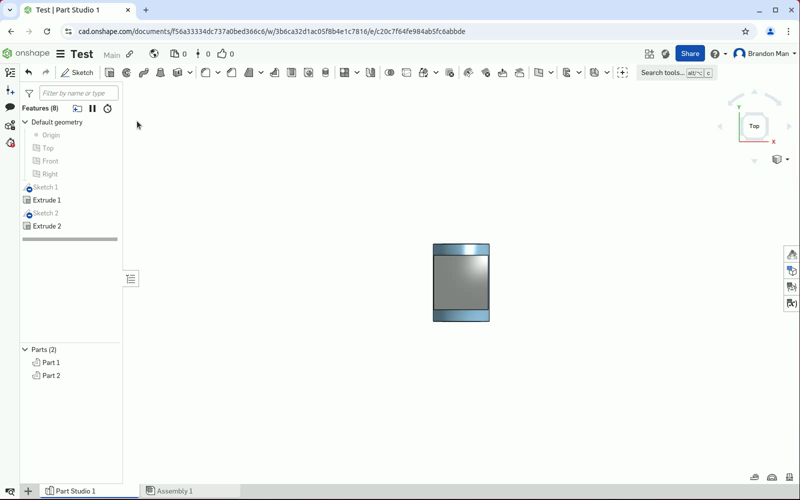
key(shift+h)
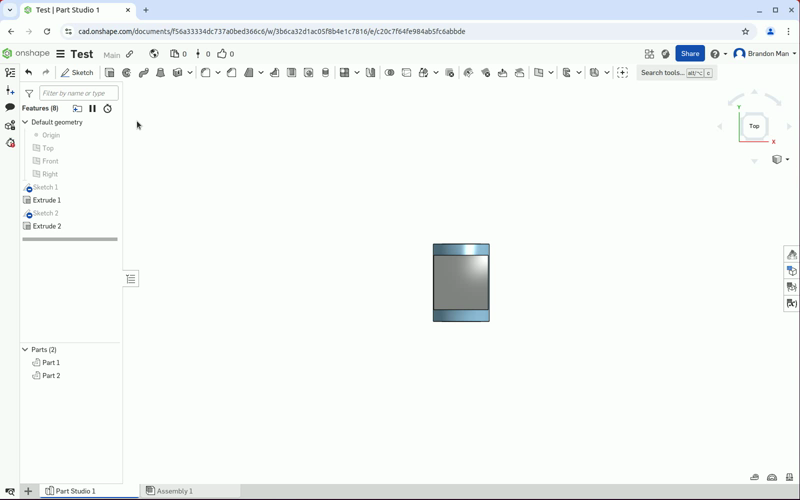
mouse_move(73, 189)
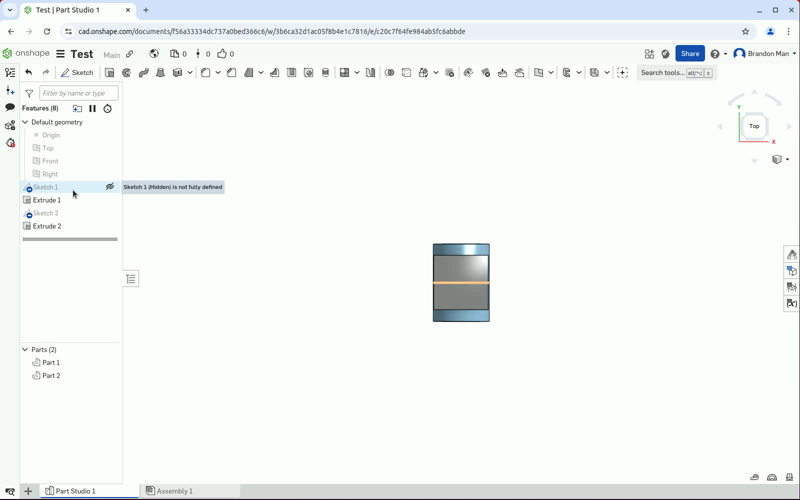
click(73, 189)
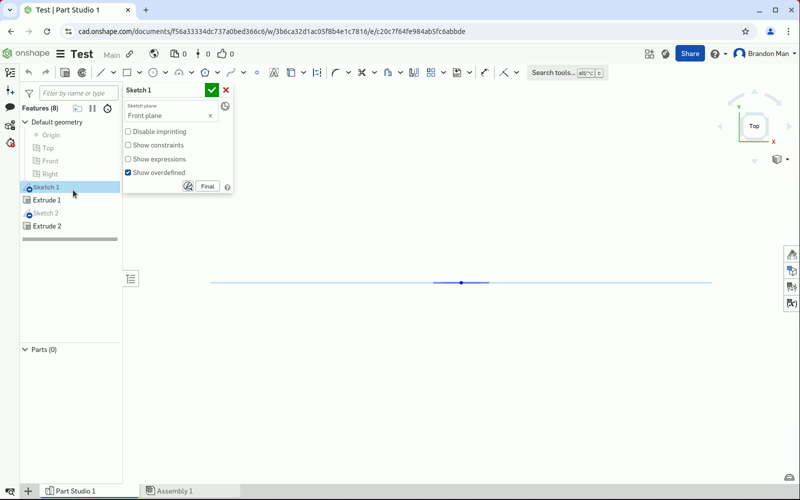
mouse_move(229, 92)
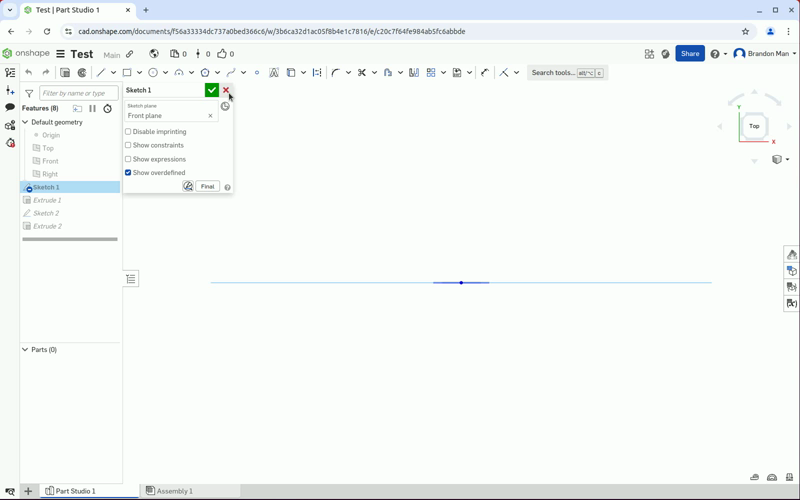
click(229, 92)
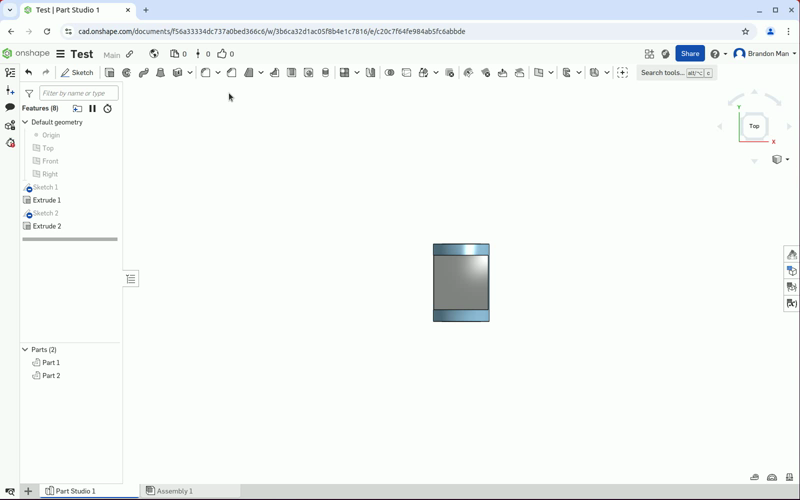
mouse_move(541, 75)
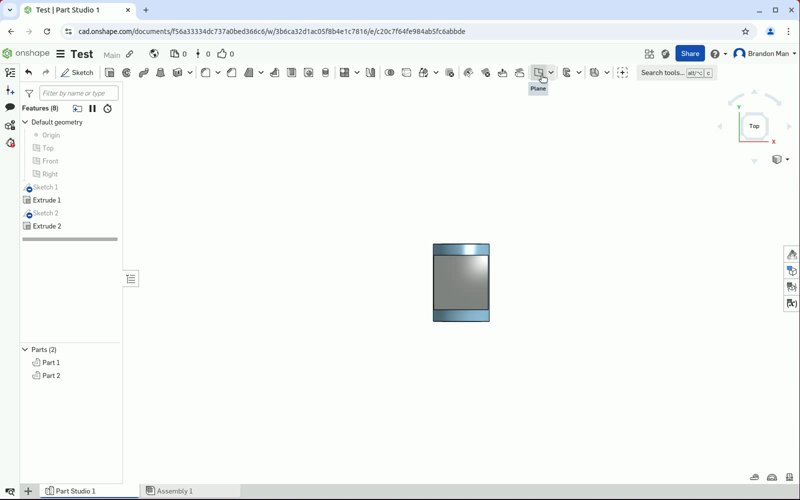
click(541, 75)
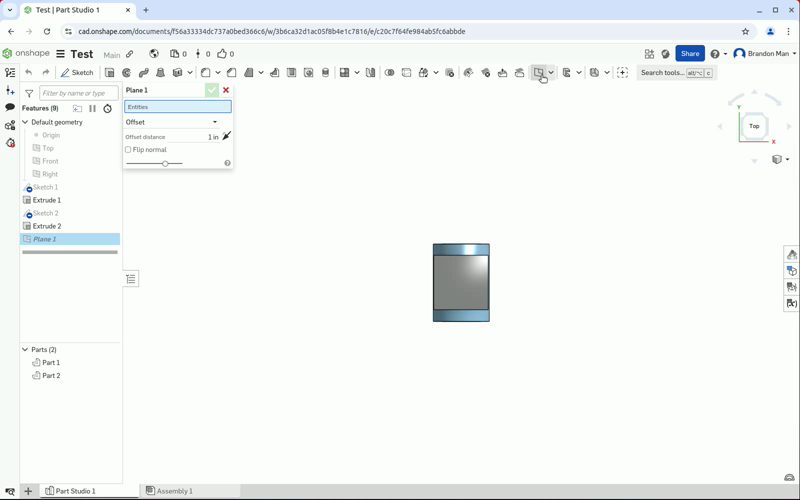
mouse_move(73, 150)
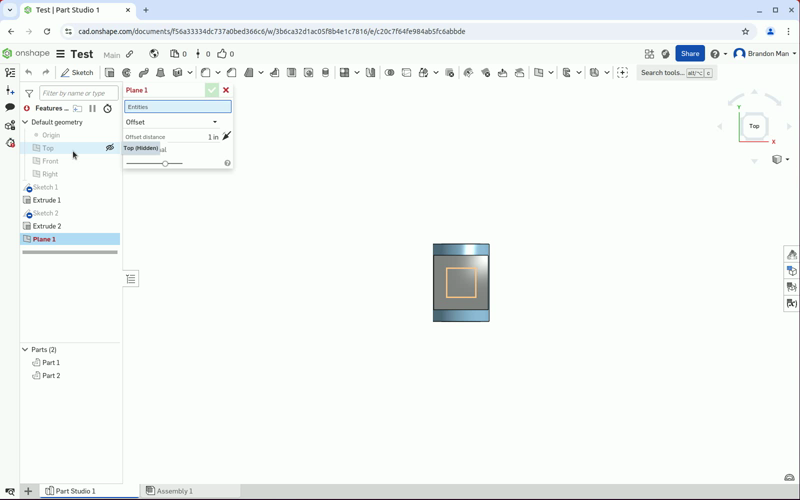
click(73, 150)
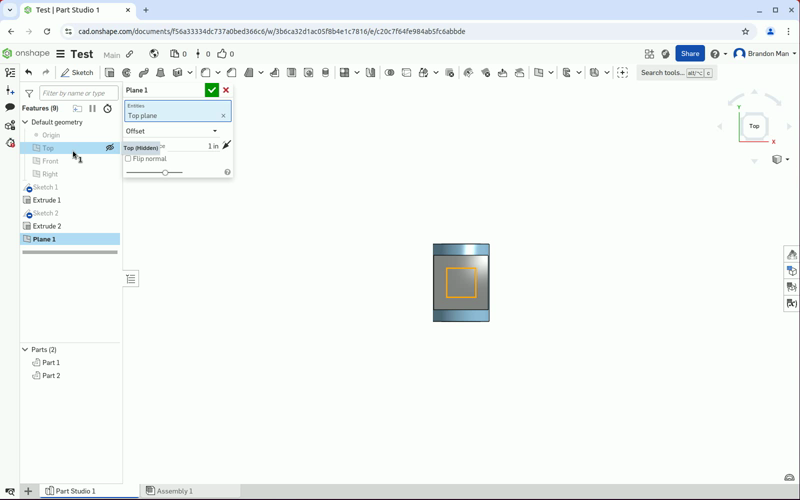
key(tab, 2)
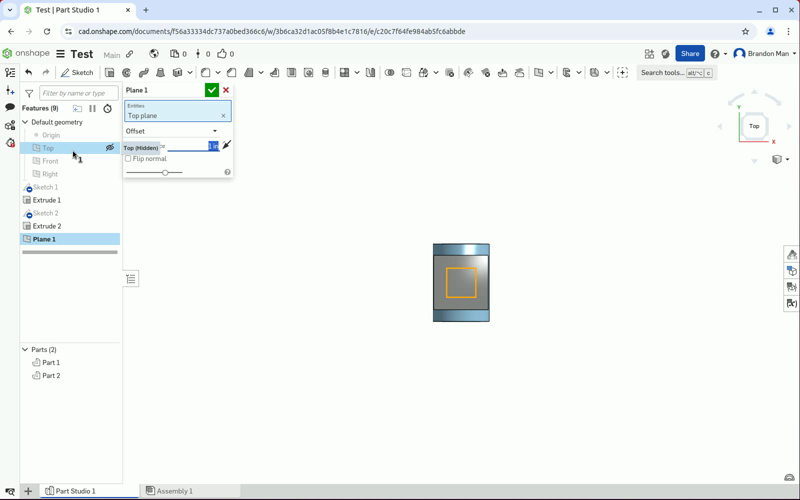
text(7.21)
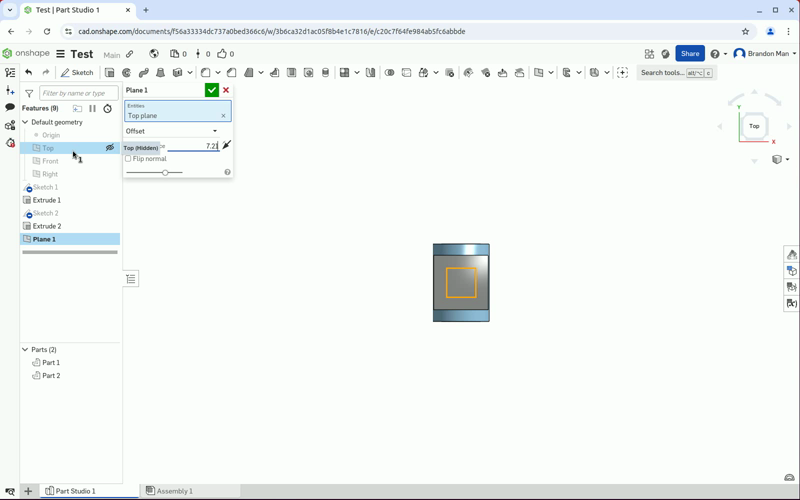
key(enter, 2)
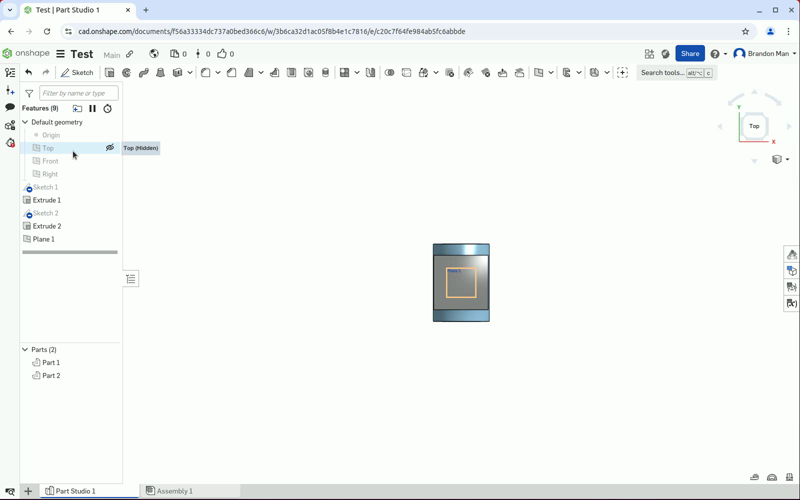
key(shift+s)
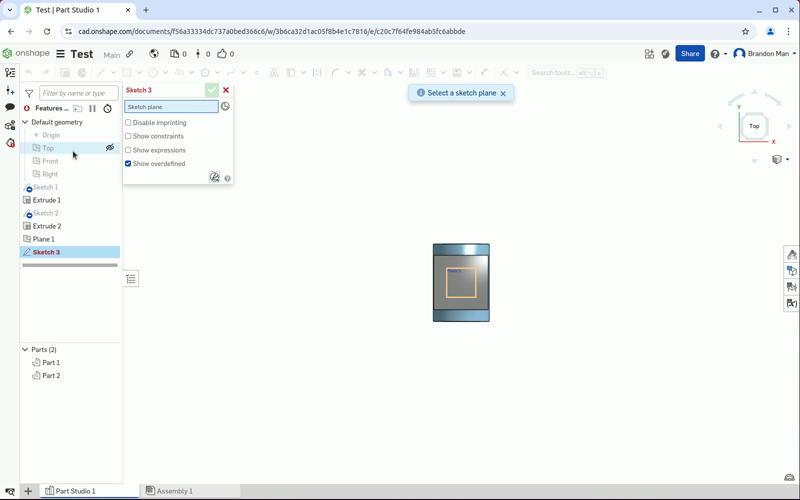
mouse_move(73, 241)
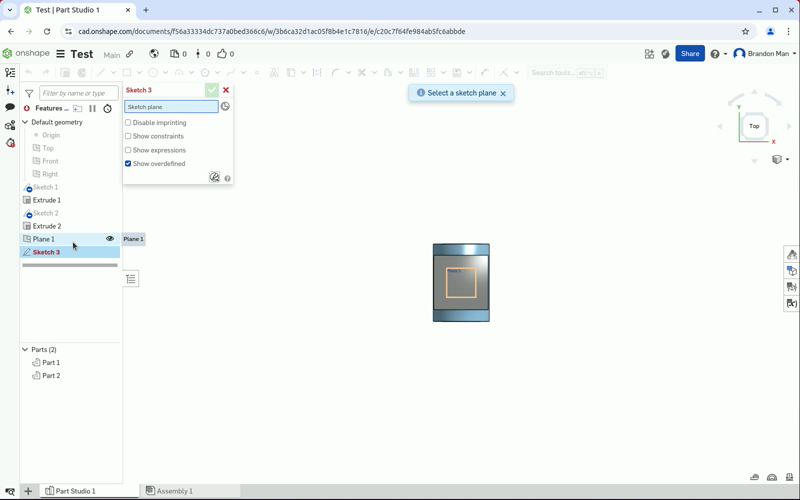
click(73, 241)
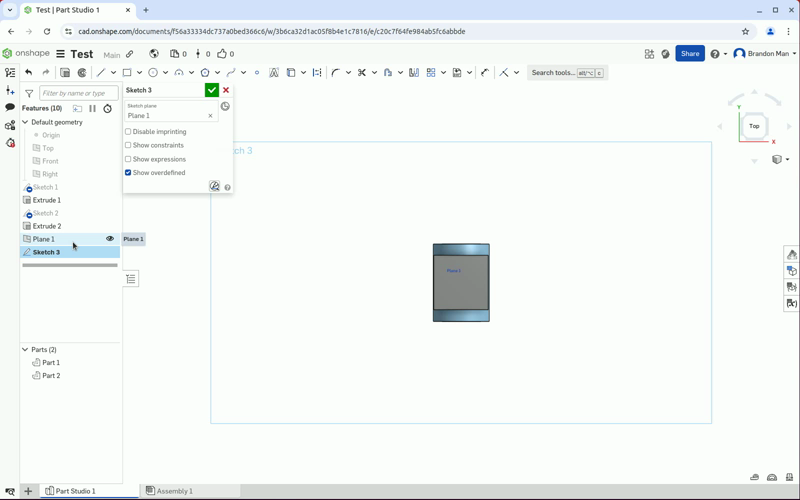
mouse_move(73, 352)
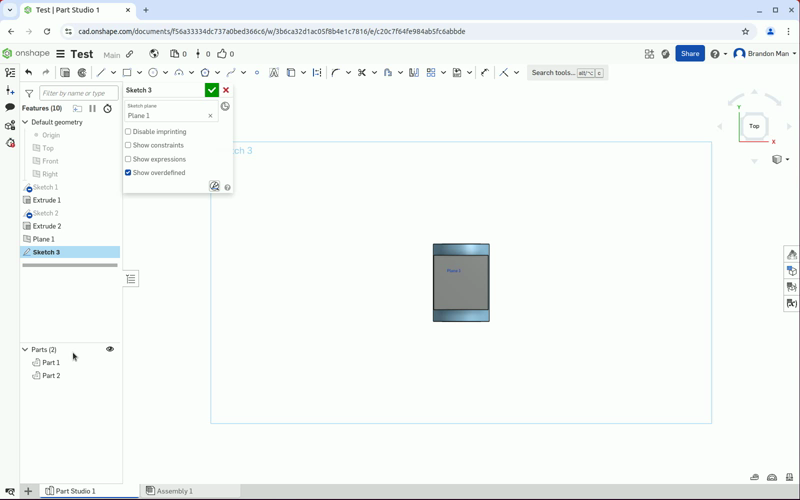
key(y)
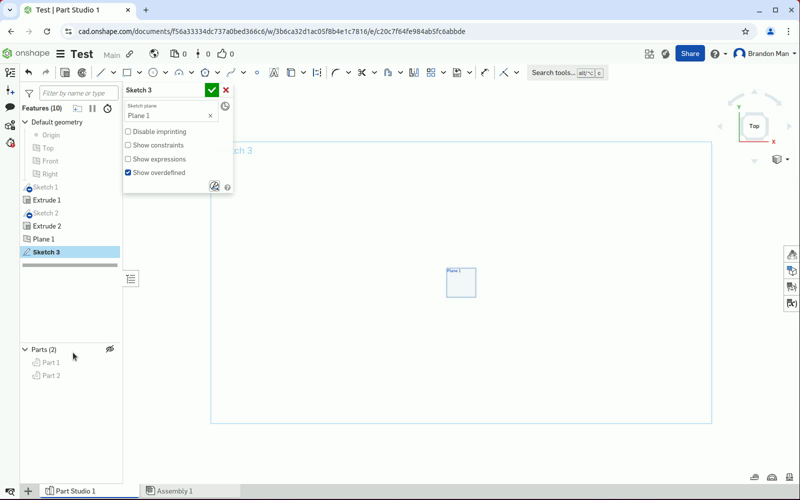
key(c)
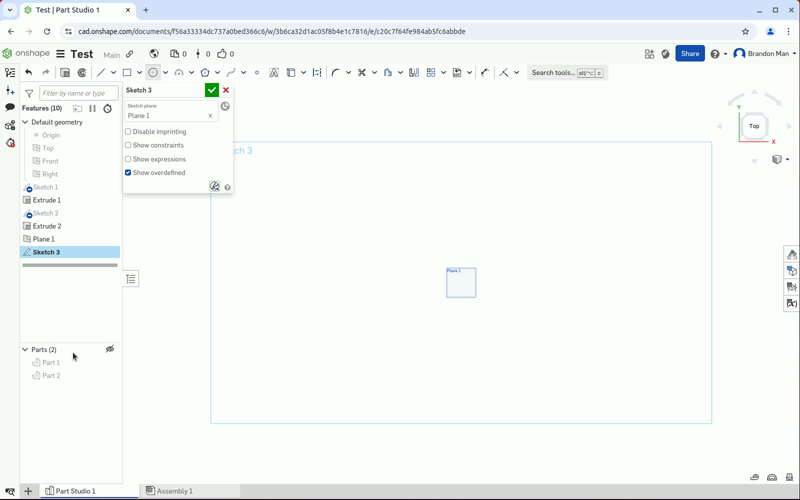
key_down(shift)
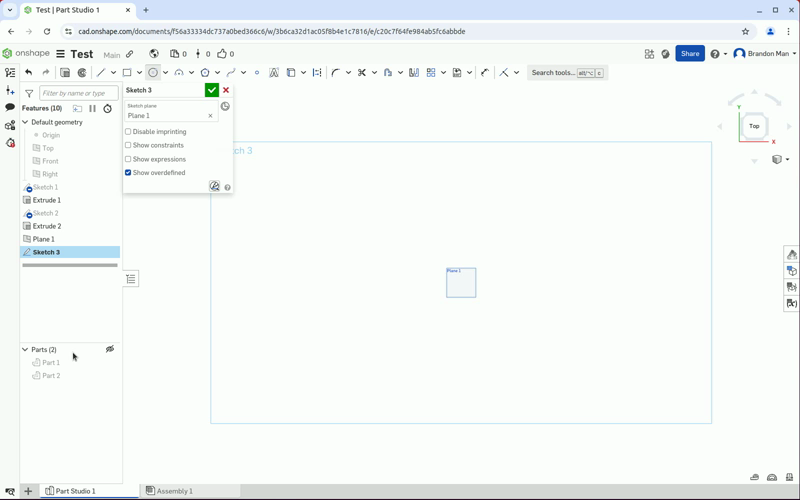
mouse_move(461, 282)
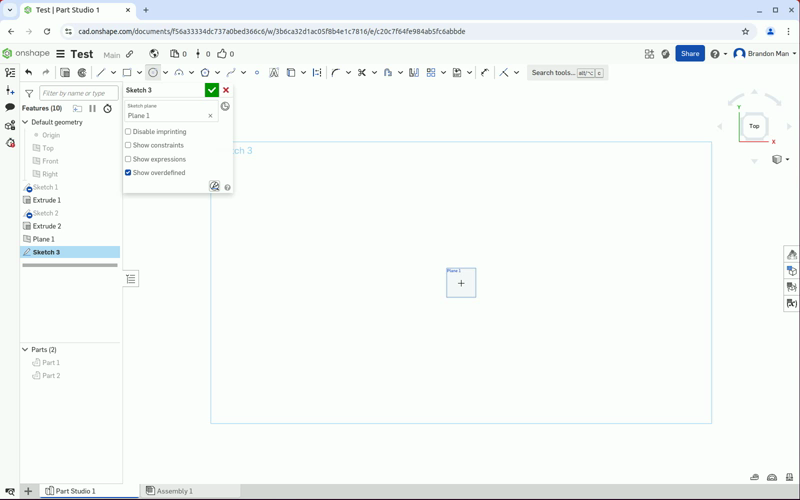
click(461, 282)
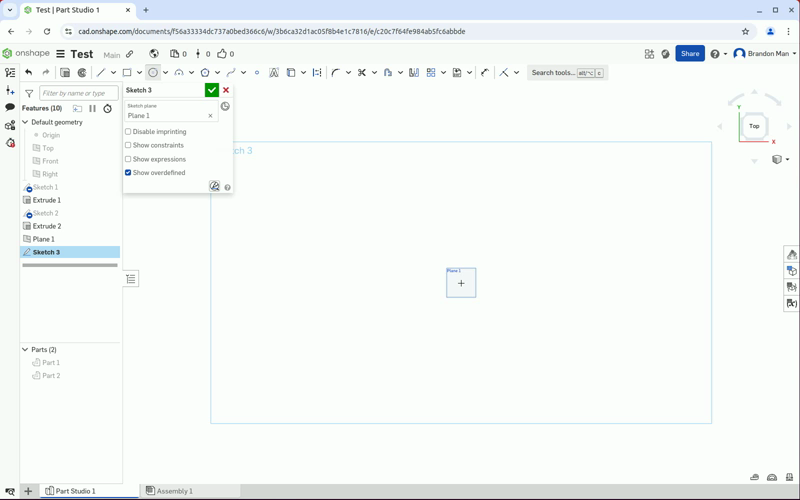
key_up(shift)
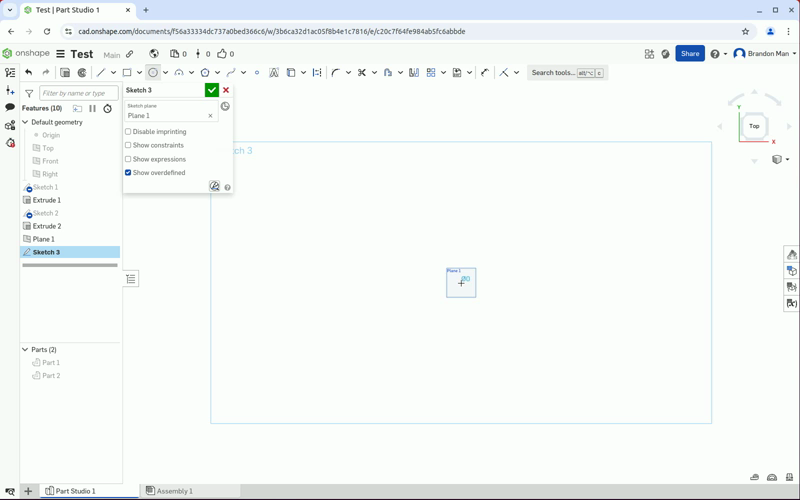
mouse_move(489, 282)
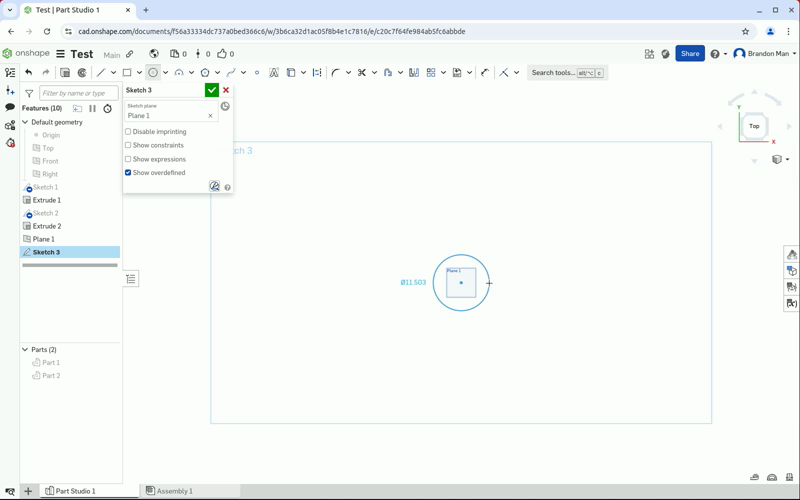
click(489, 282)
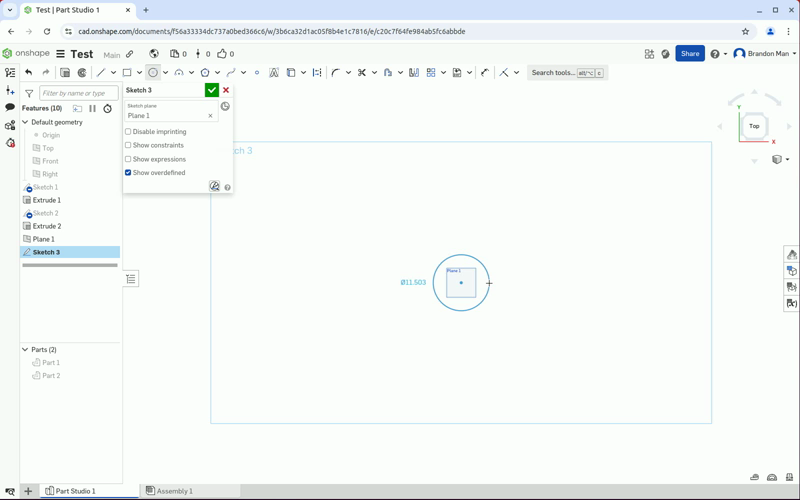
key(esc)
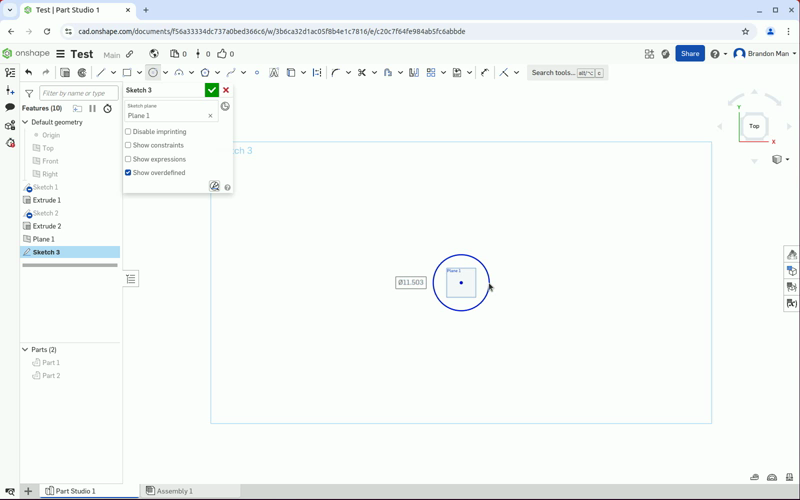
key(c)
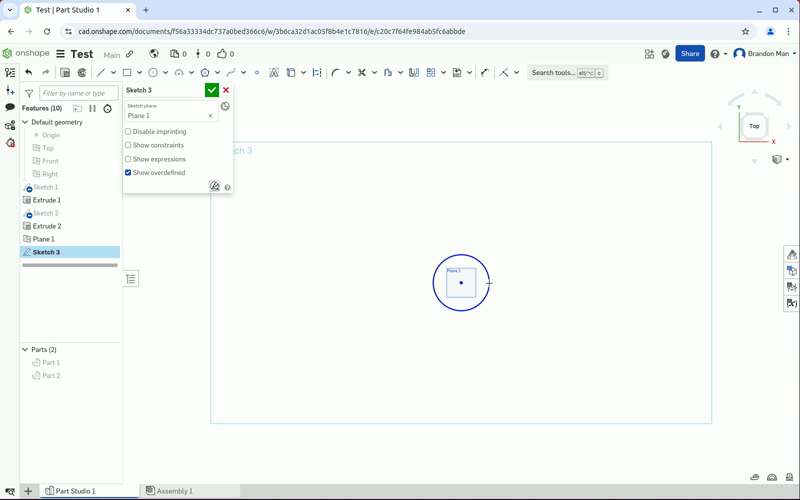
key_down(shift)
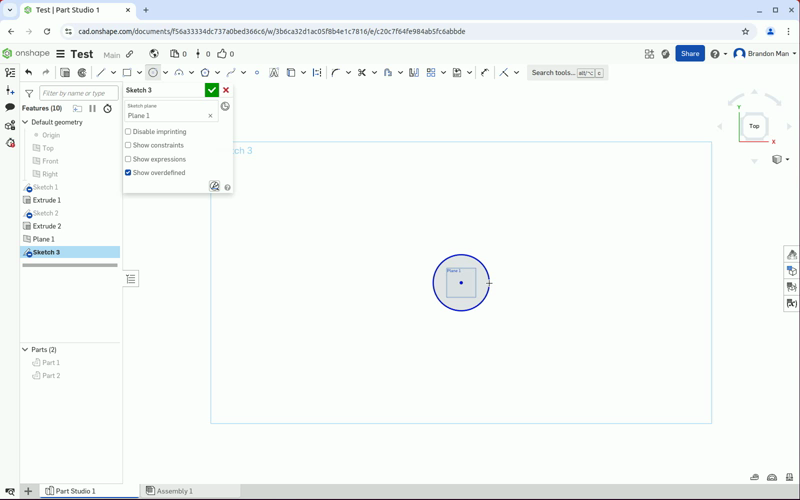
mouse_move(461, 282)
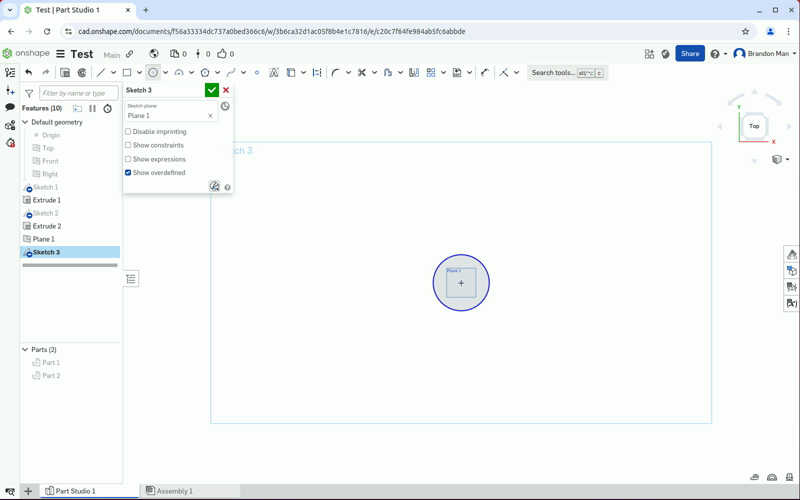
click(461, 282)
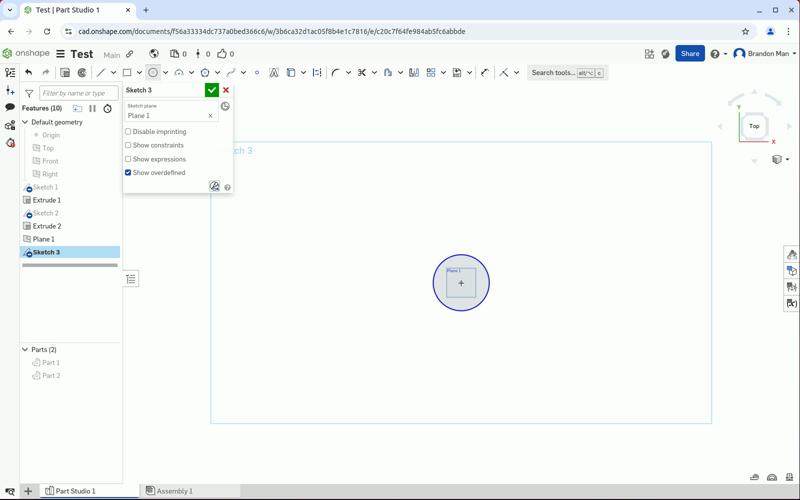
key_up(shift)
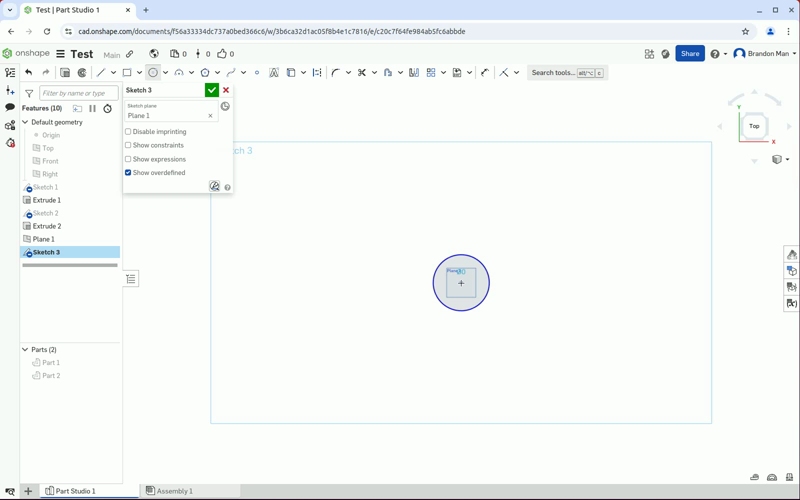
mouse_move(480, 282)
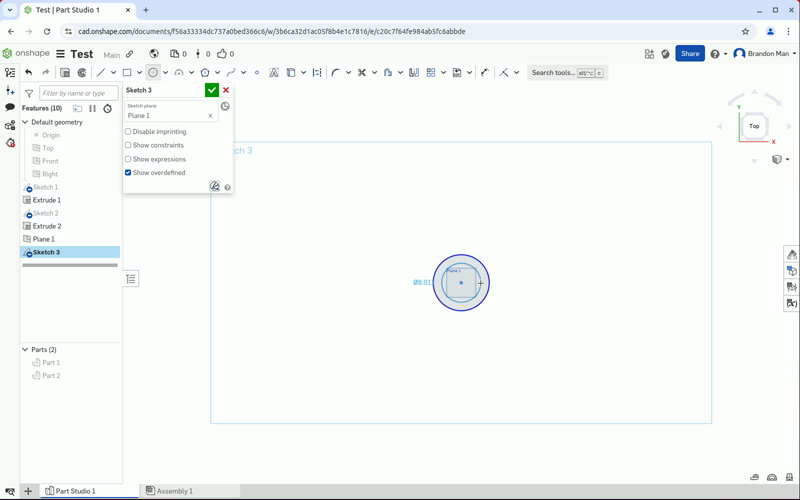
click(480, 282)
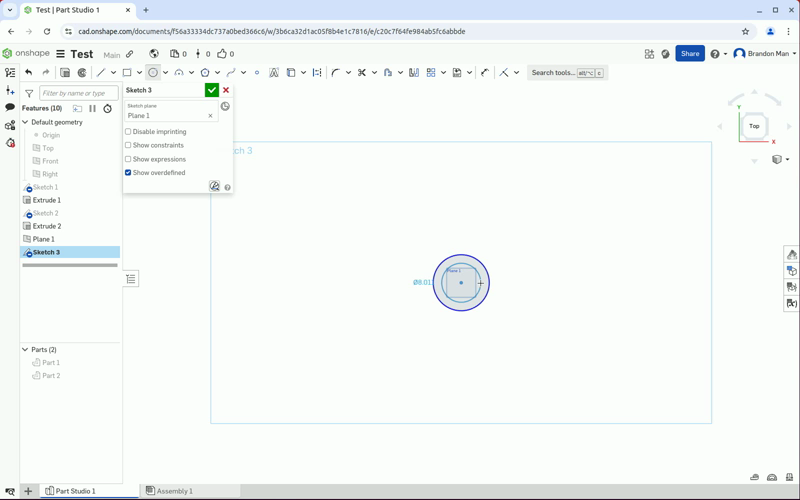
key(esc)
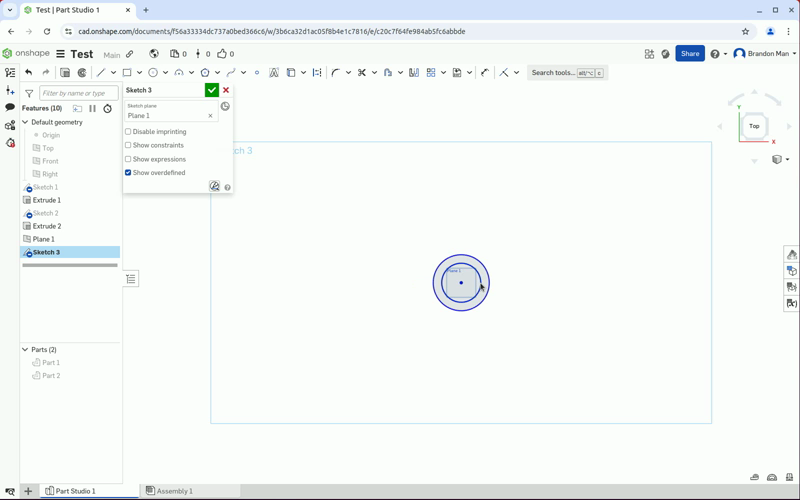
mouse_move(484, 276)
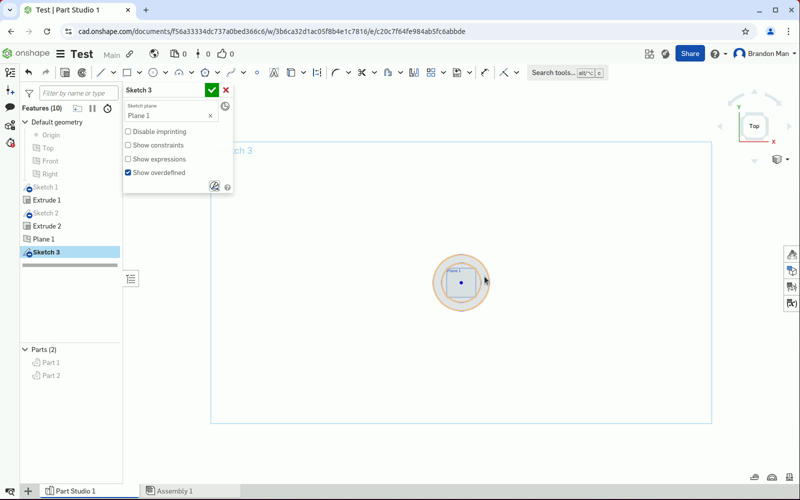
scroll(6)
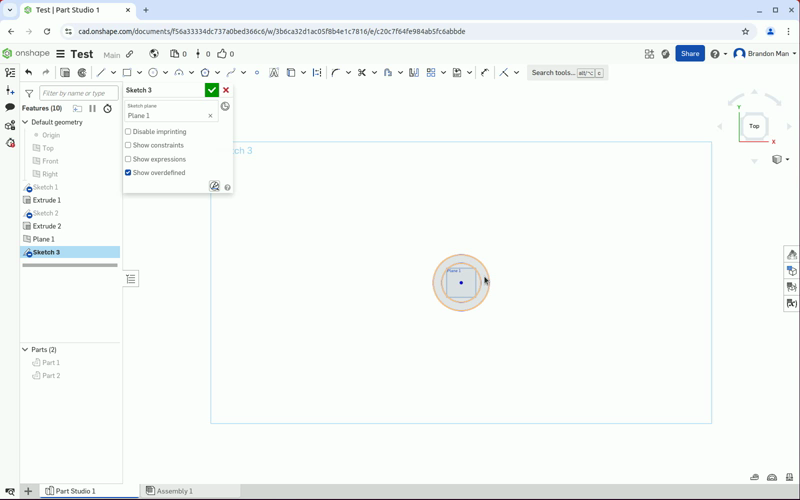
scroll(6)
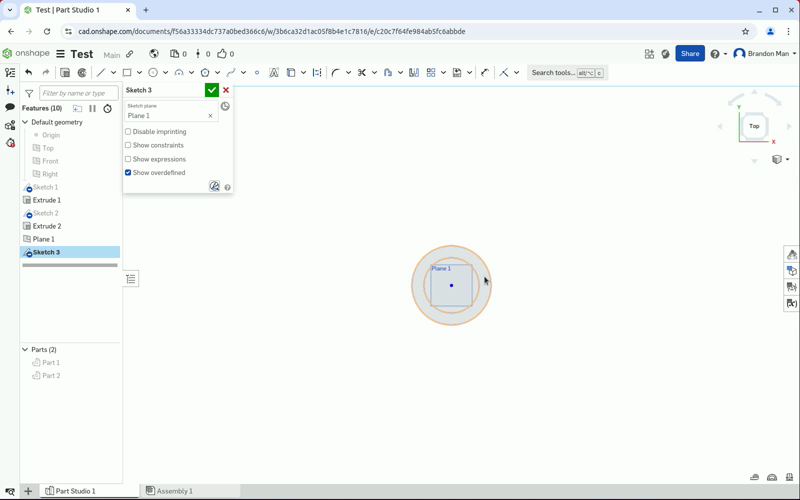
scroll(6)
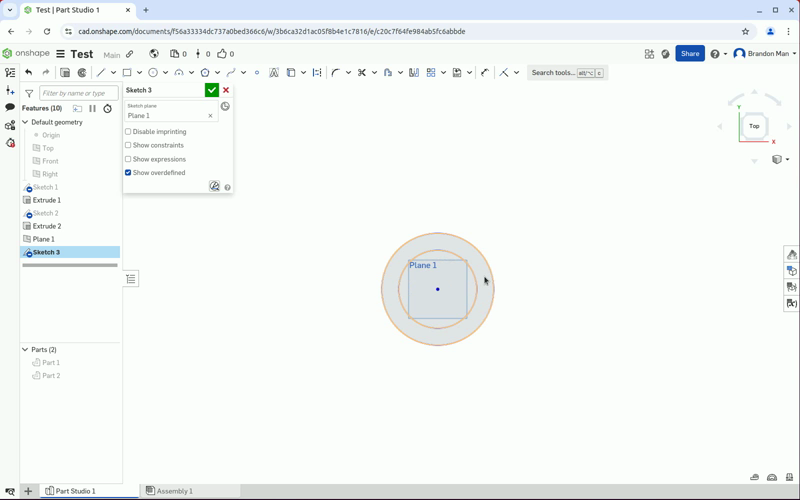
scroll(6)
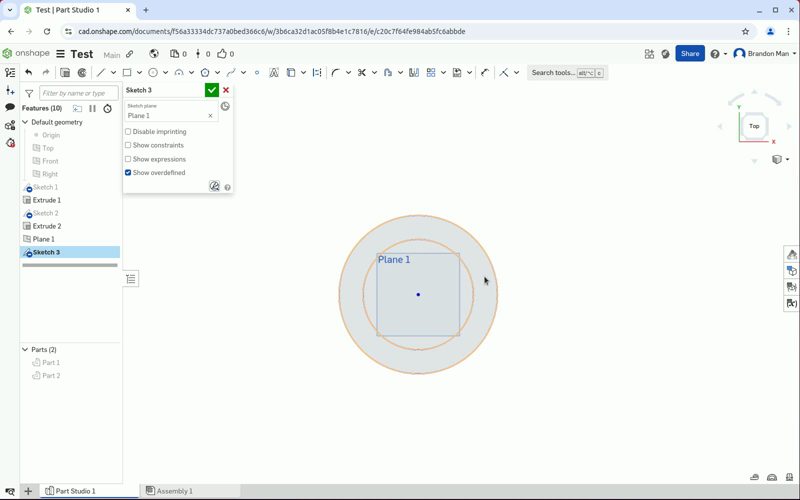
scroll(6)
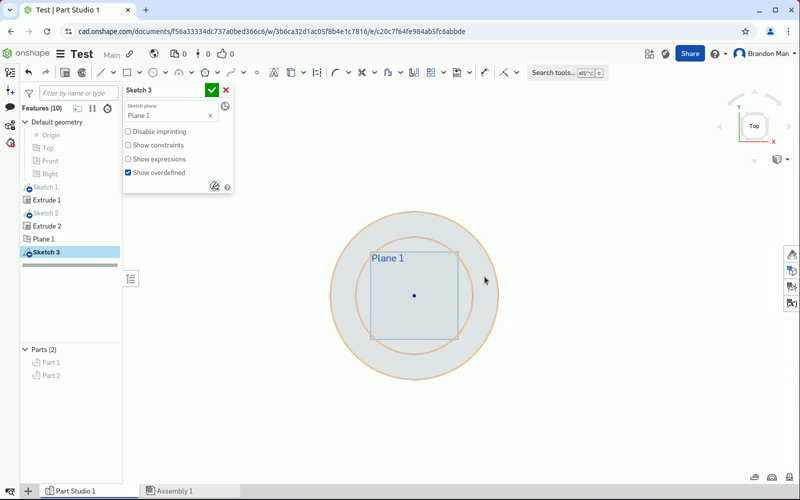
scroll(6)
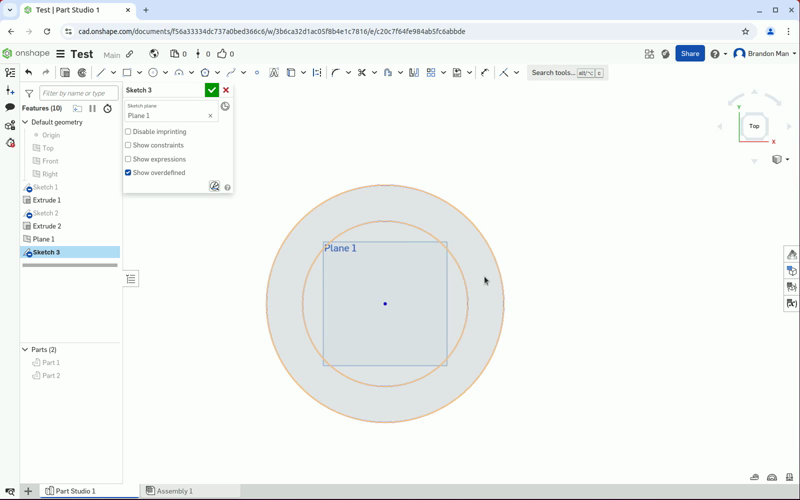
scroll(6)
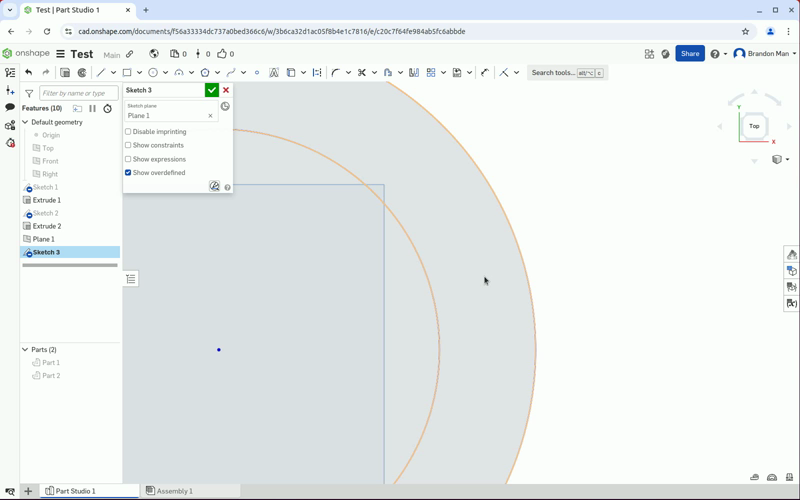
click(484, 276)
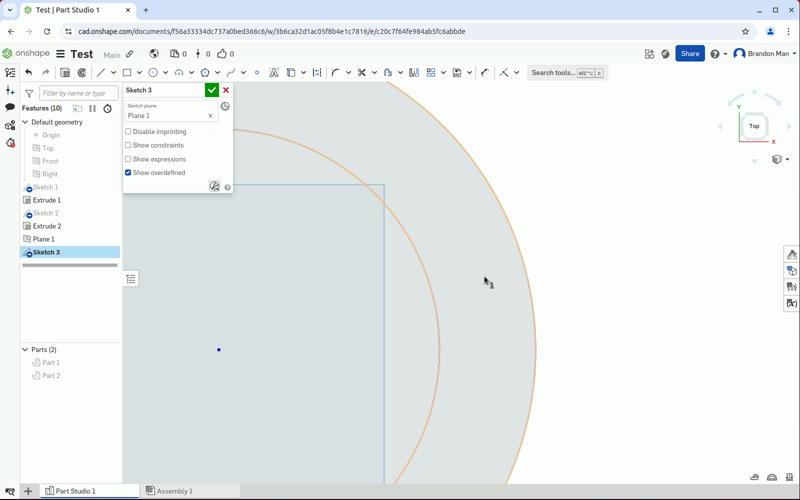
scroll(-6)
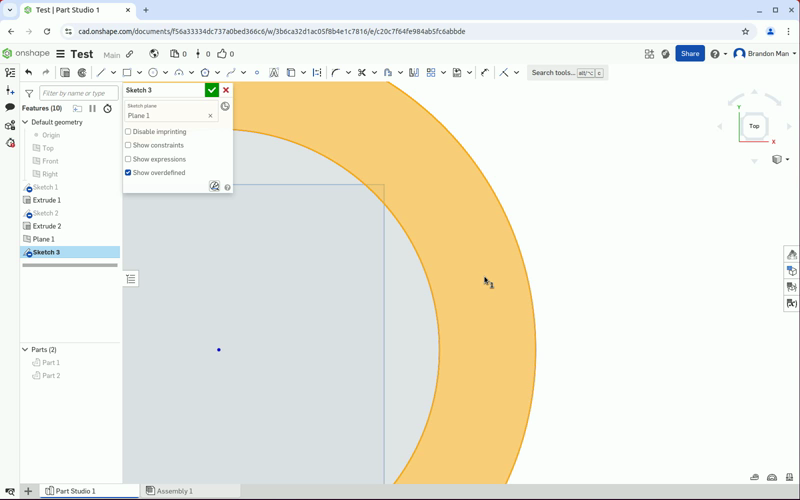
scroll(-6)
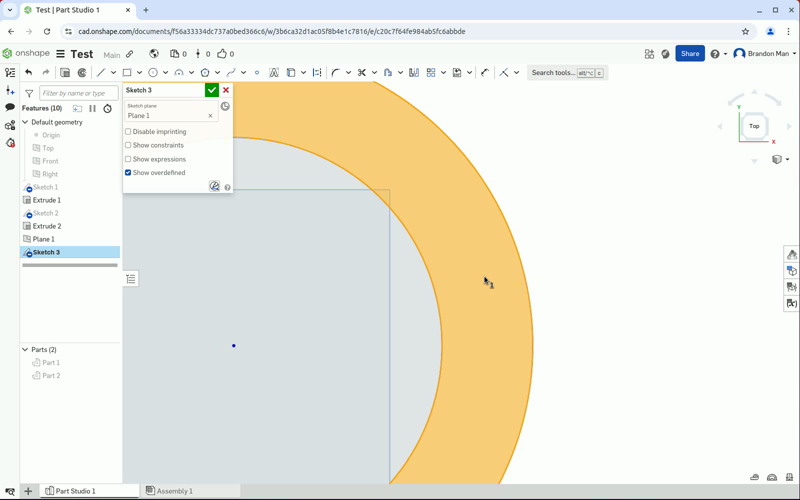
scroll(-6)
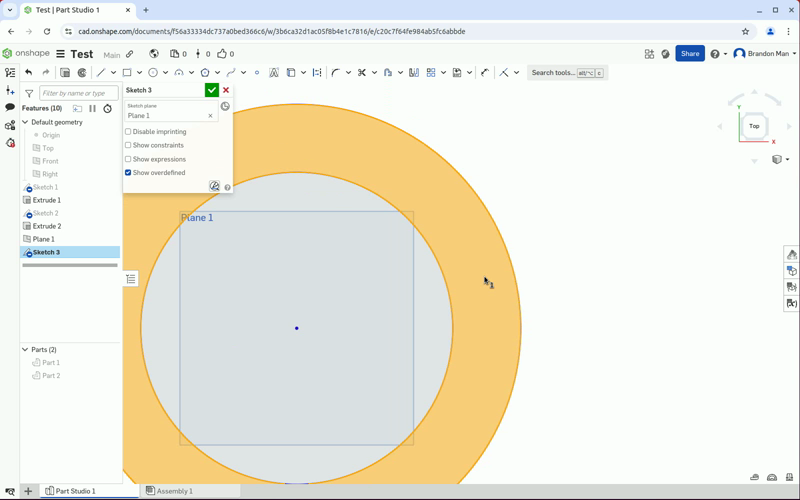
scroll(-6)
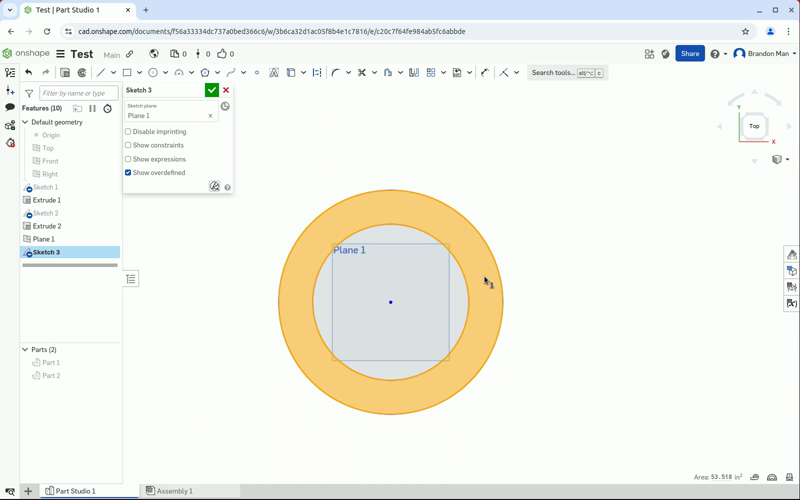
scroll(-6)
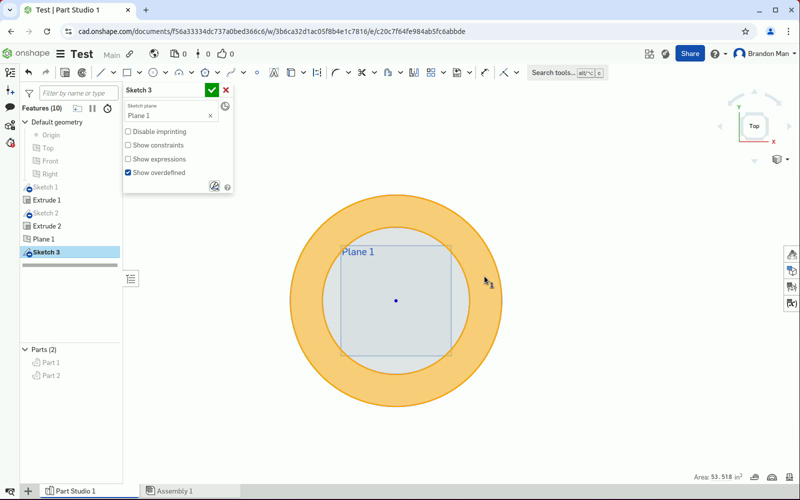
scroll(-6)
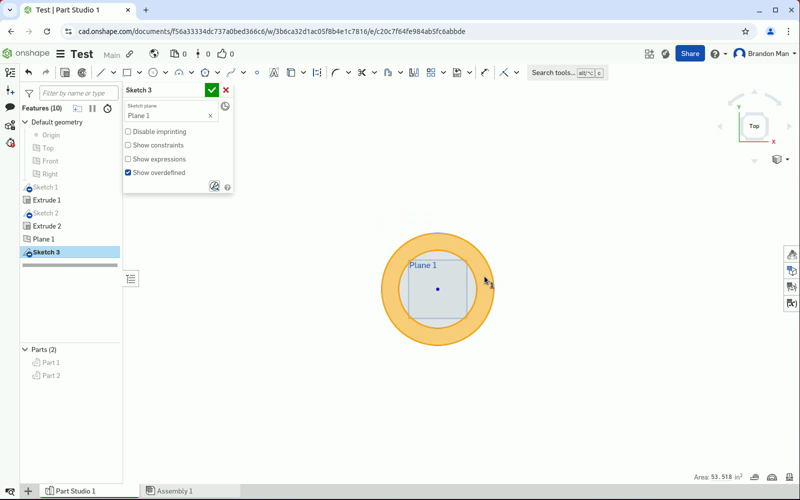
scroll(-6)
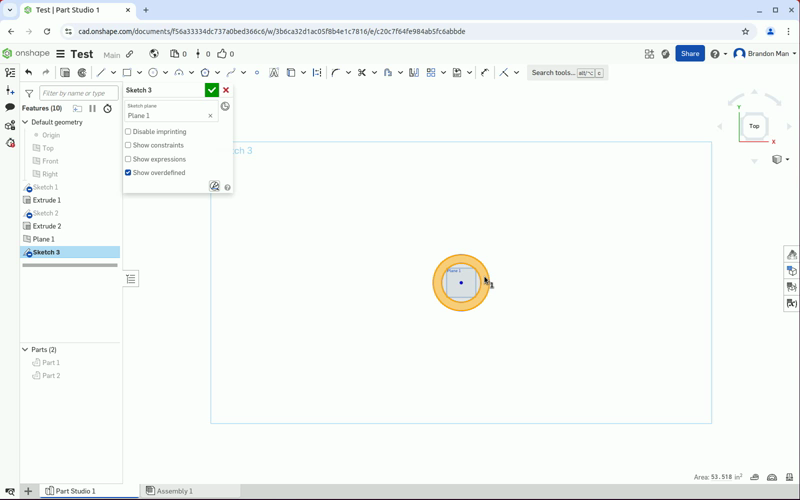
mouse_move(73, 352)
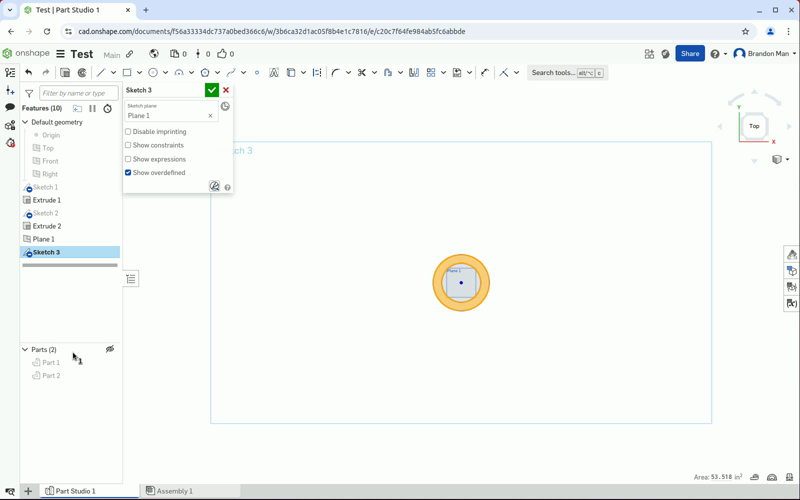
key(shift+y)
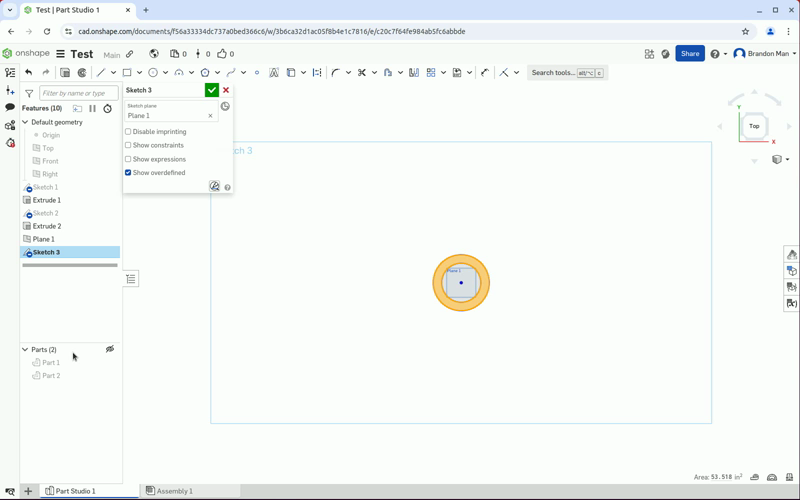
key(shift+e)
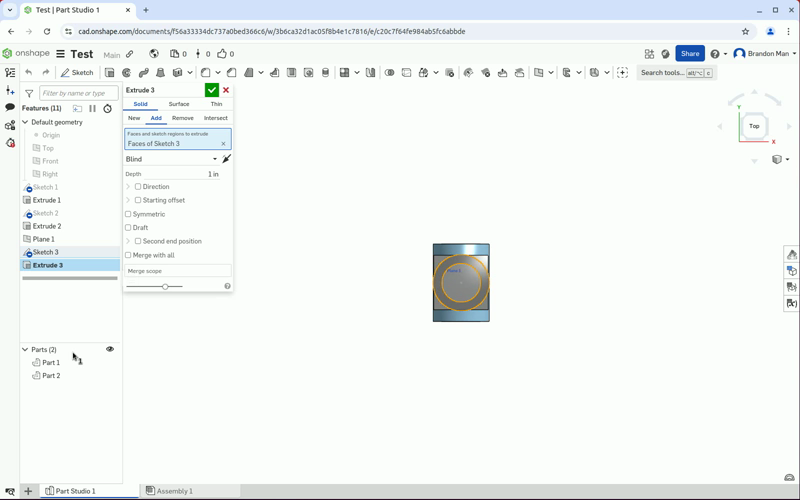
mouse_move(143, 106)
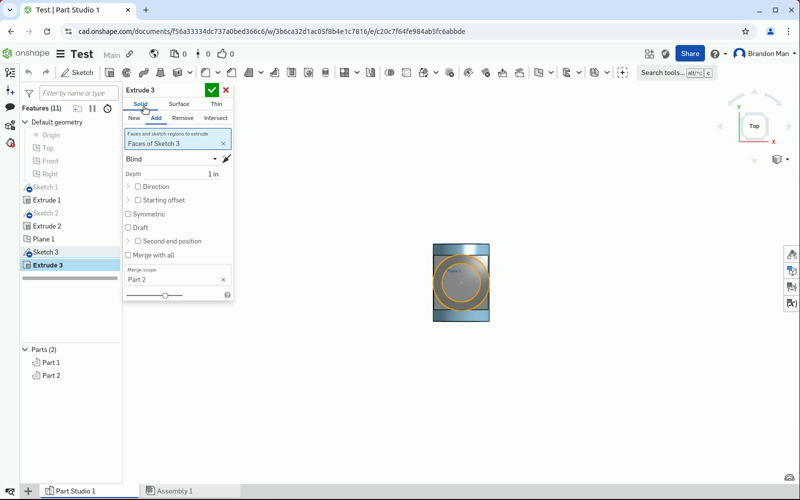
click(143, 106)
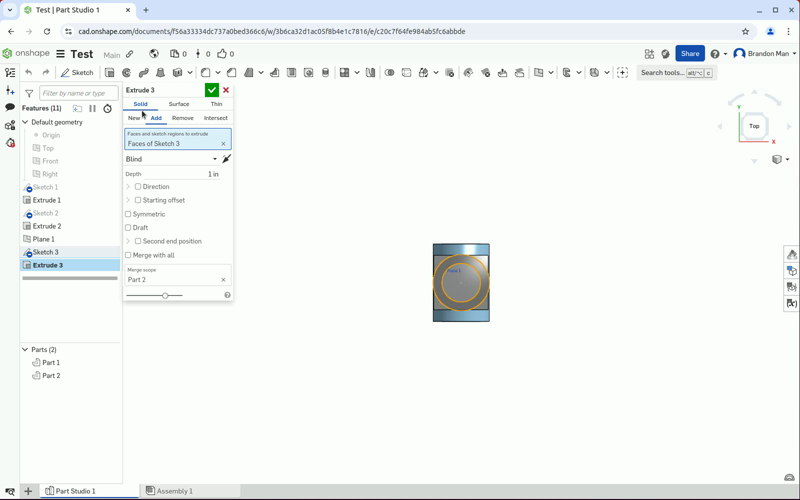
mouse_move(137, 120)
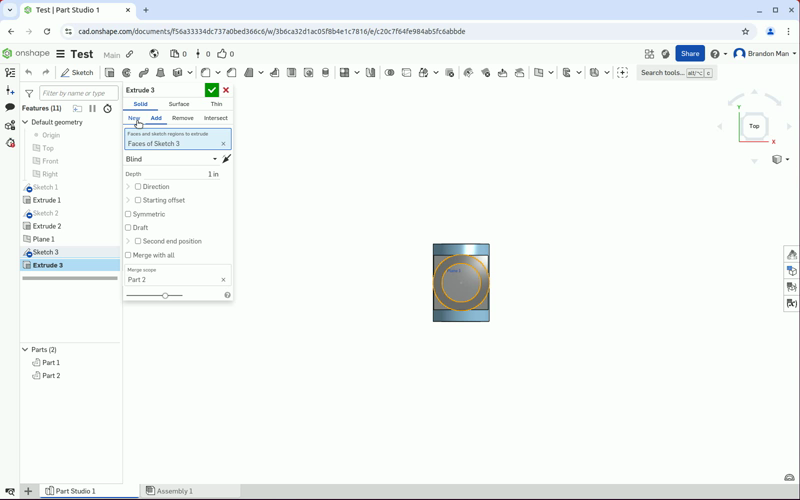
click(137, 120)
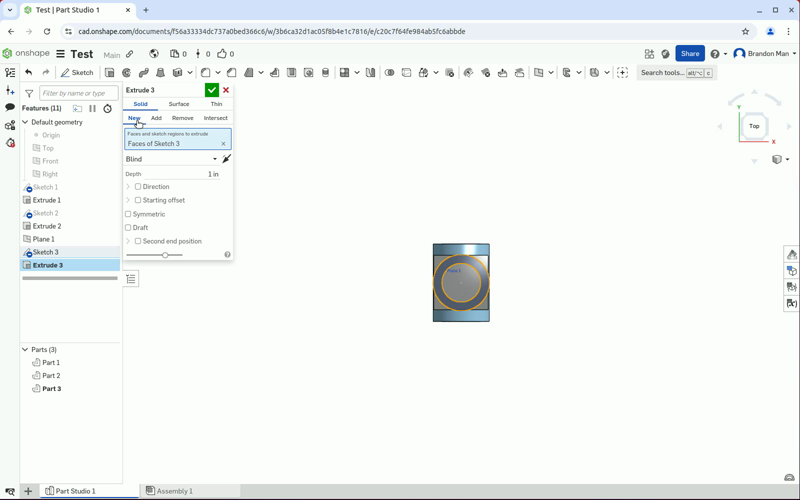
key(tab, 4)
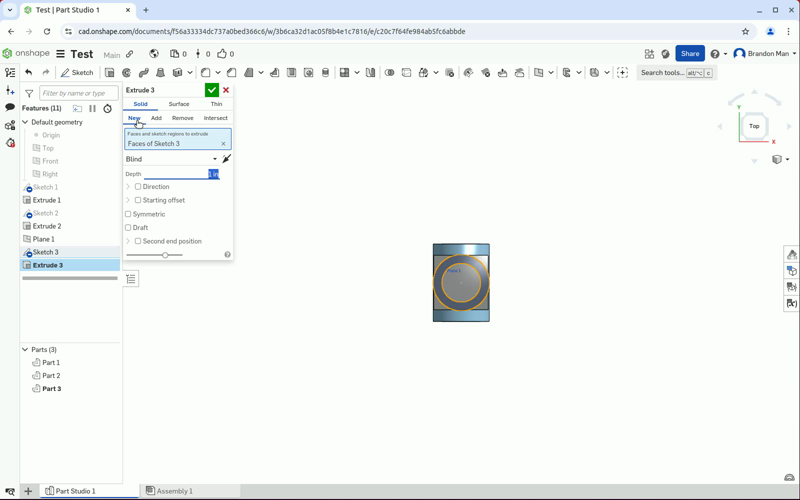
text(15.887)
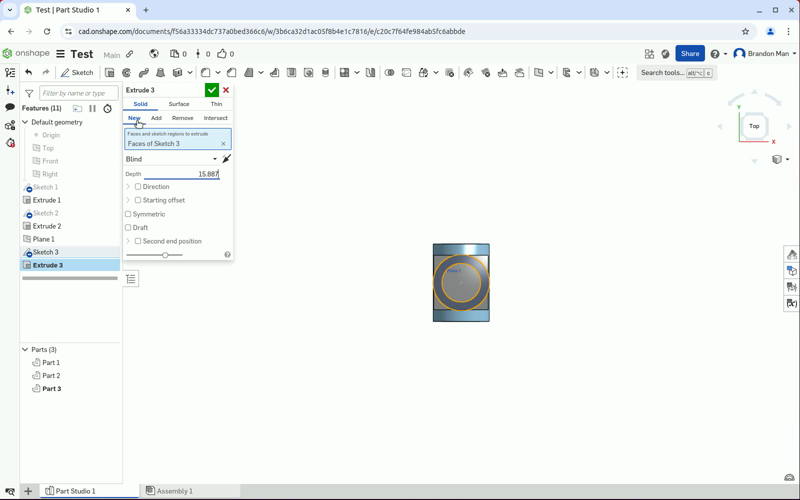
key(enter)
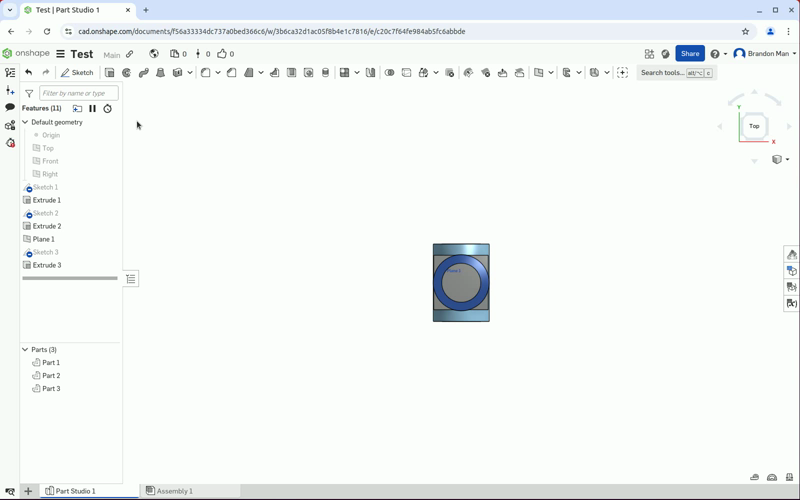
key(shift+h)
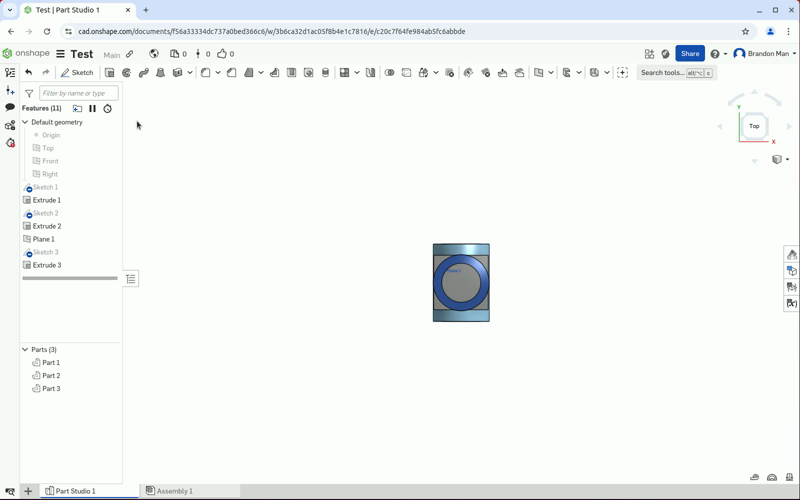
key(shift+h)
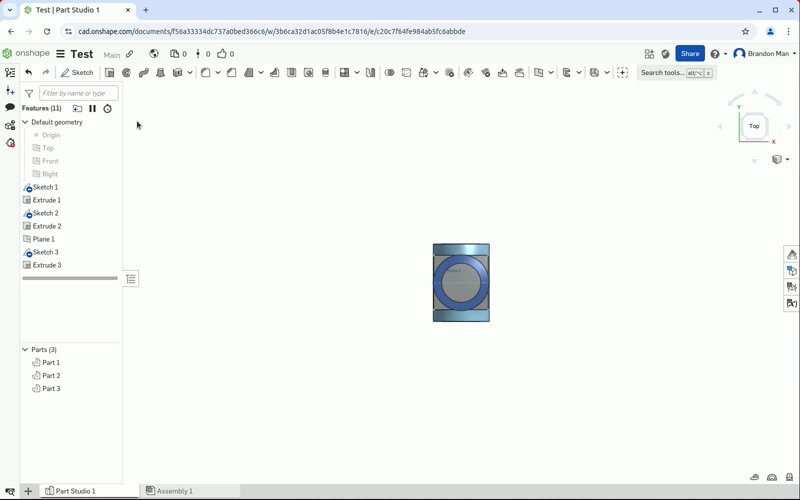
key(shift+7)
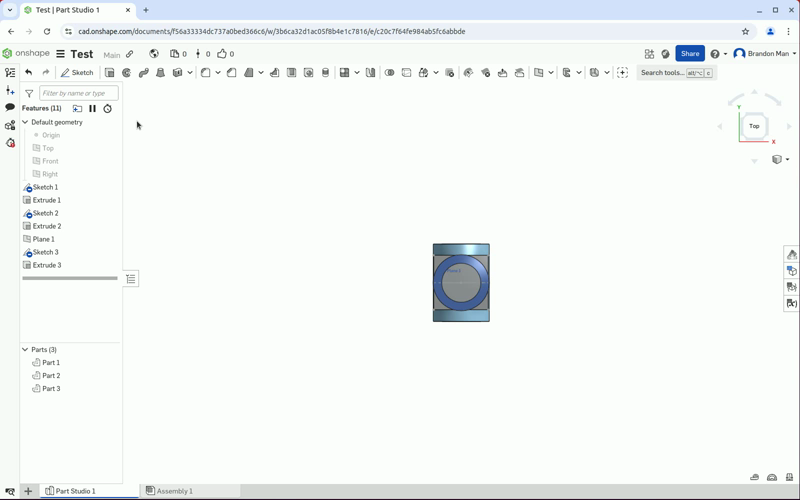
key(up, 3)
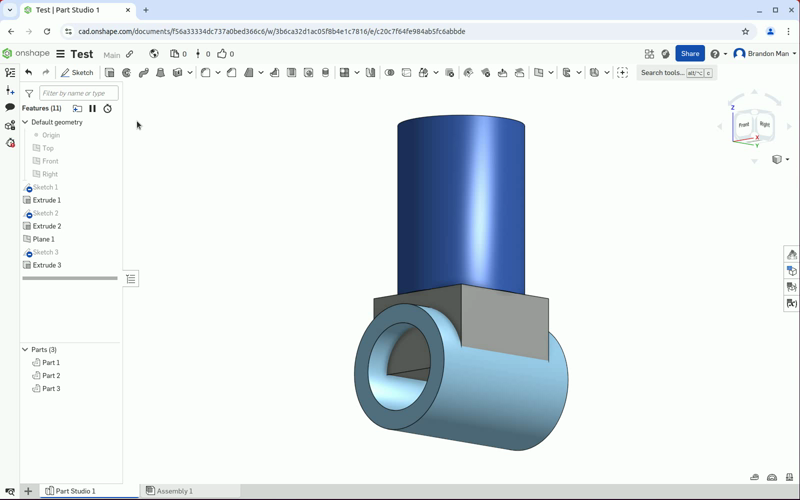
key(left, 3)
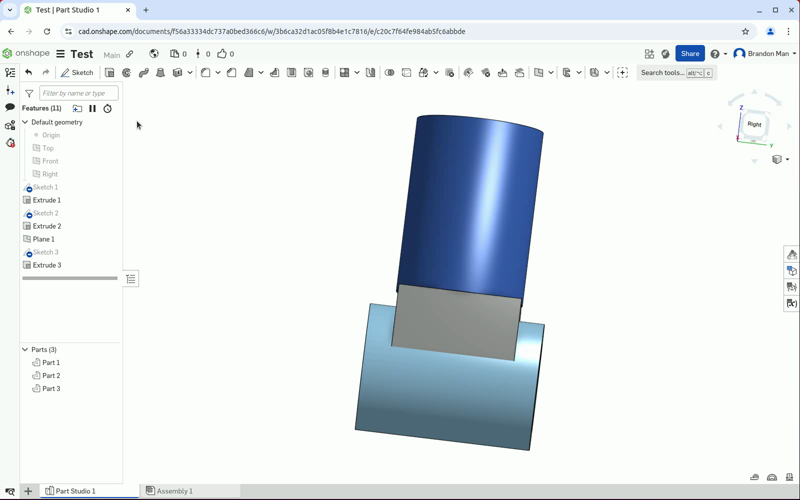
key(right, 3)
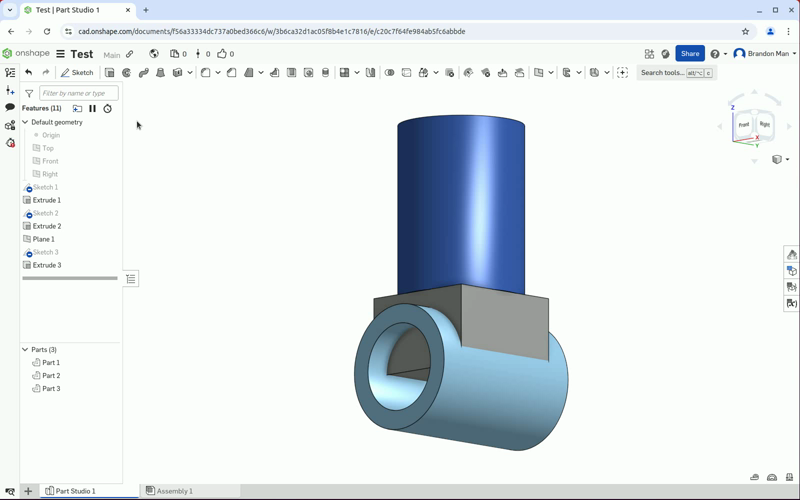
key(down, 3)
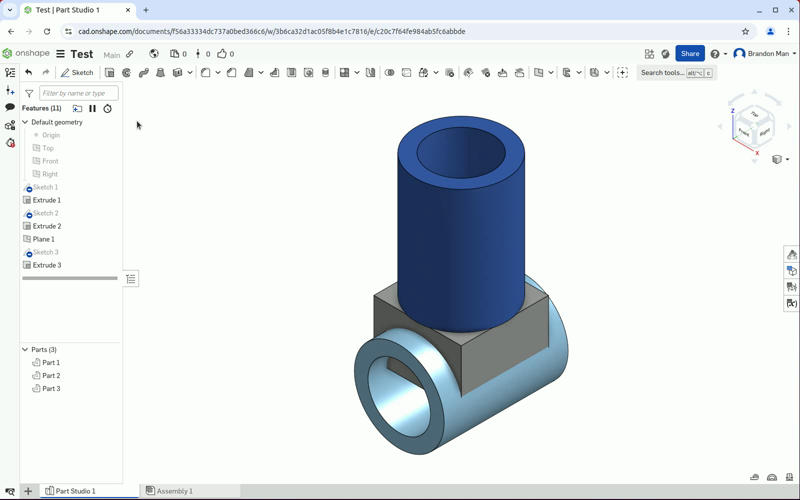
mouse_move(73, 189)
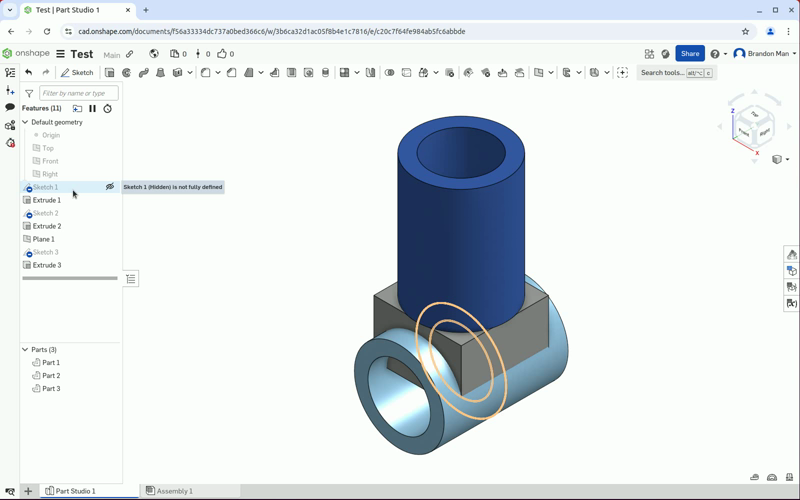
click(73, 189)